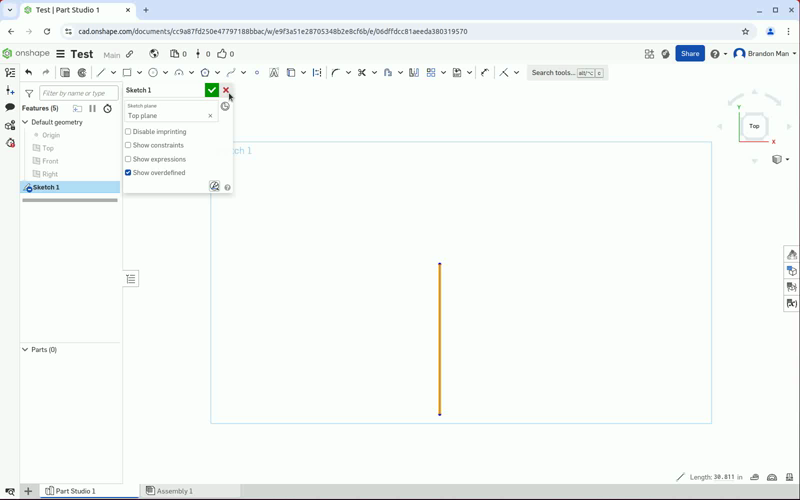
key(shift+h)
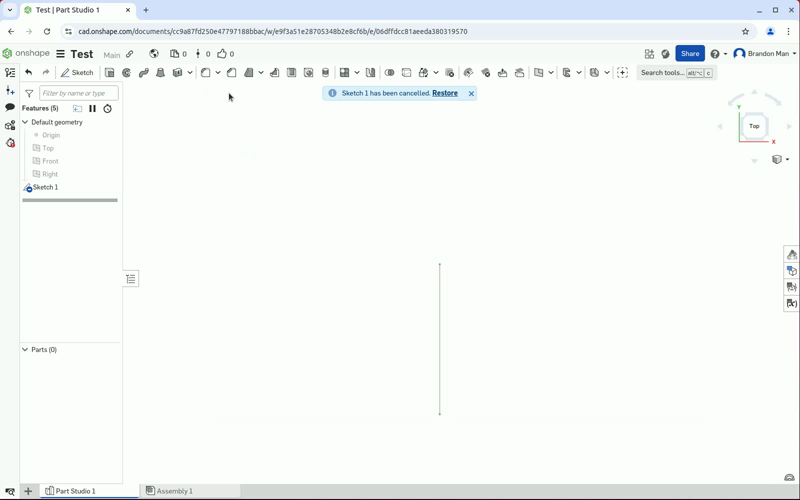
key(shift+s)
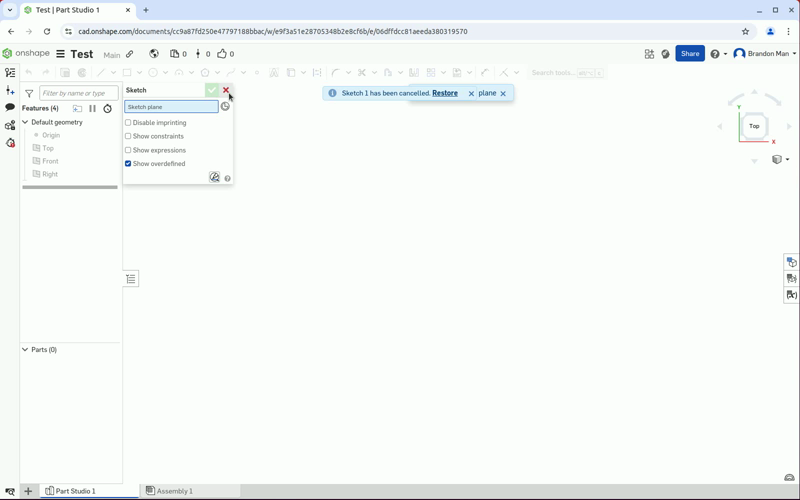
mouse_move(73, 150)
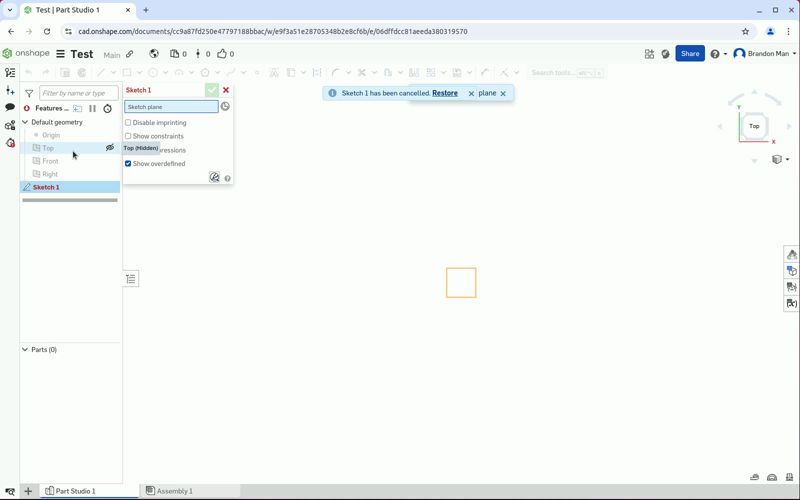
click(73, 150)
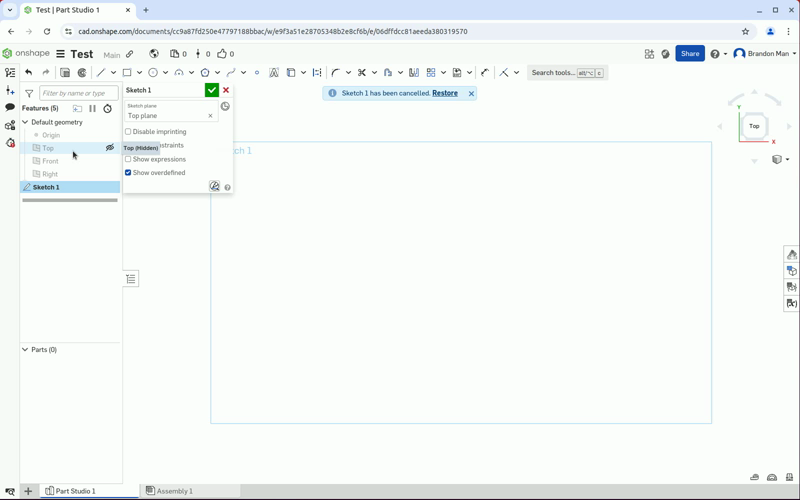
mouse_move(73, 352)
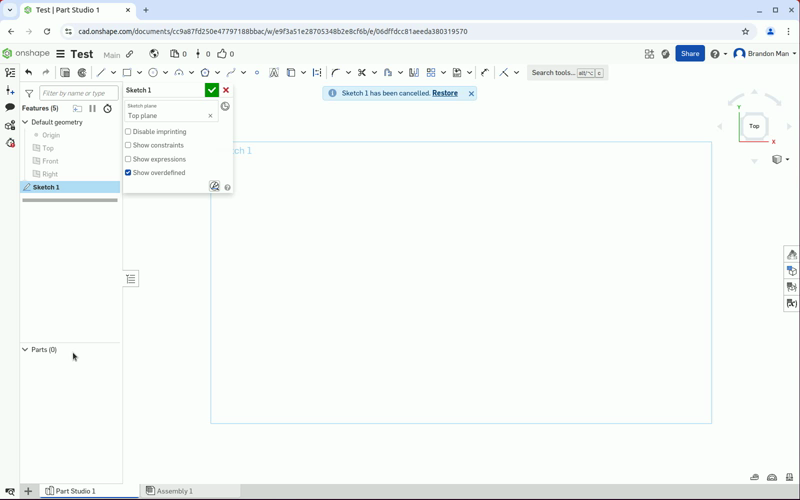
key(y)
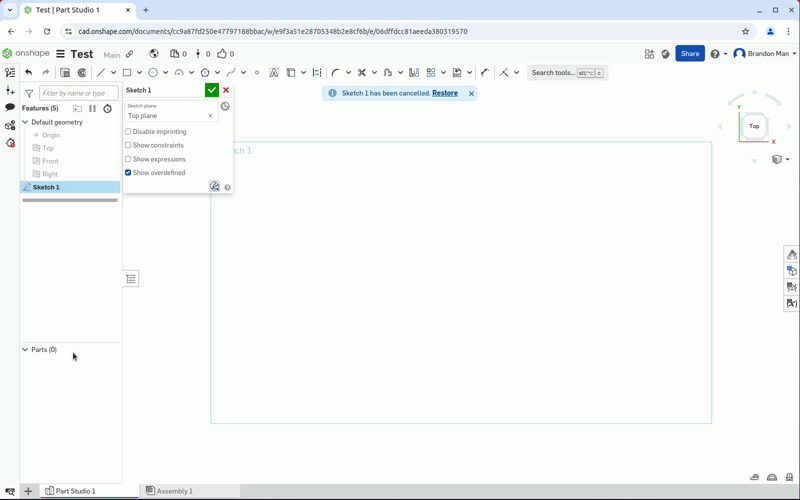
key(c)
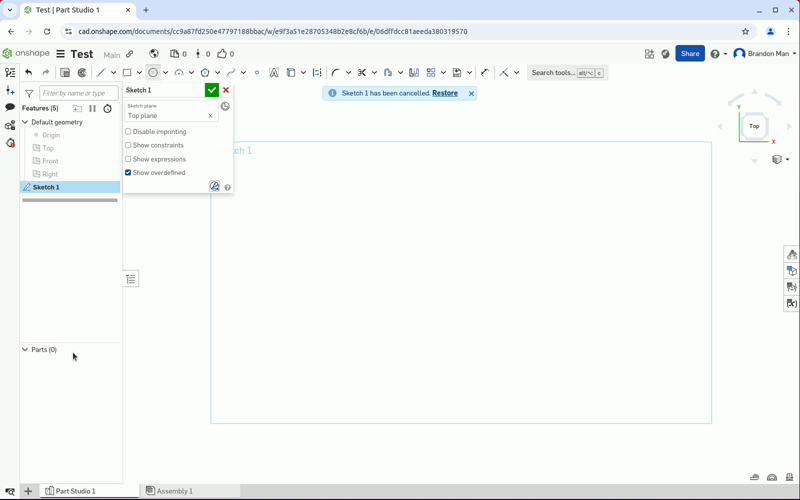
key_down(shift)
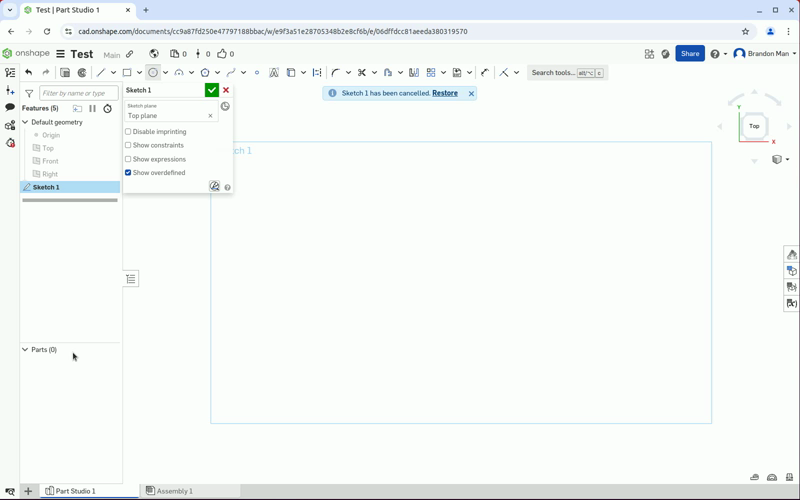
mouse_move(461, 282)
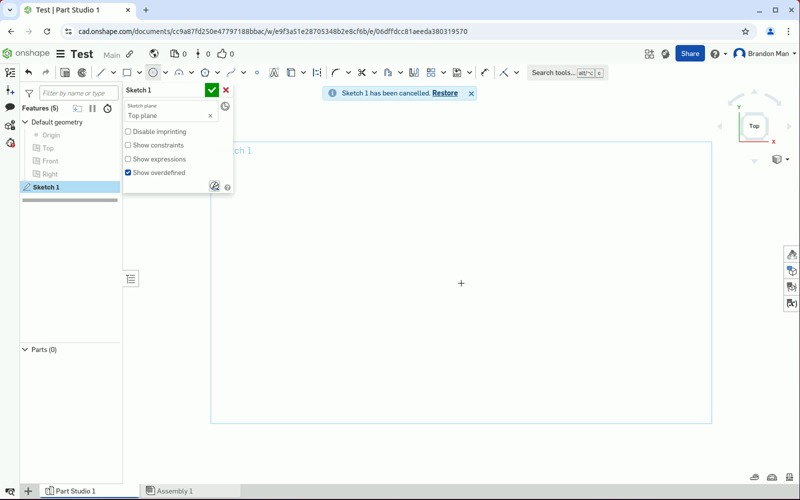
click(461, 282)
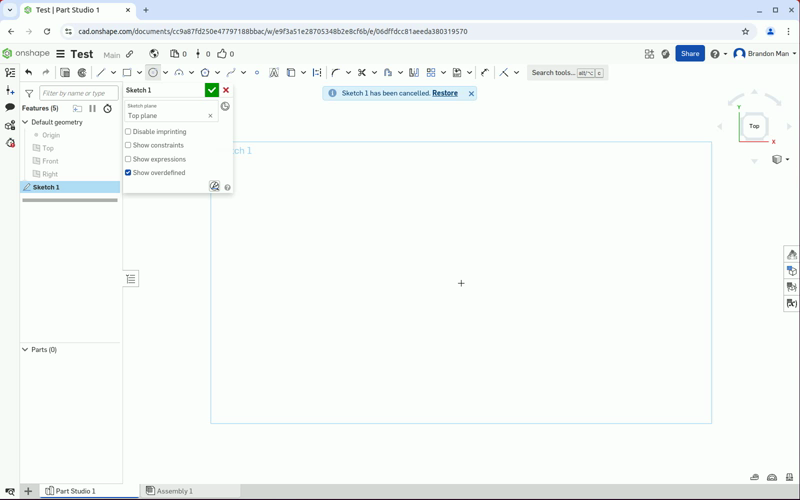
key_up(shift)
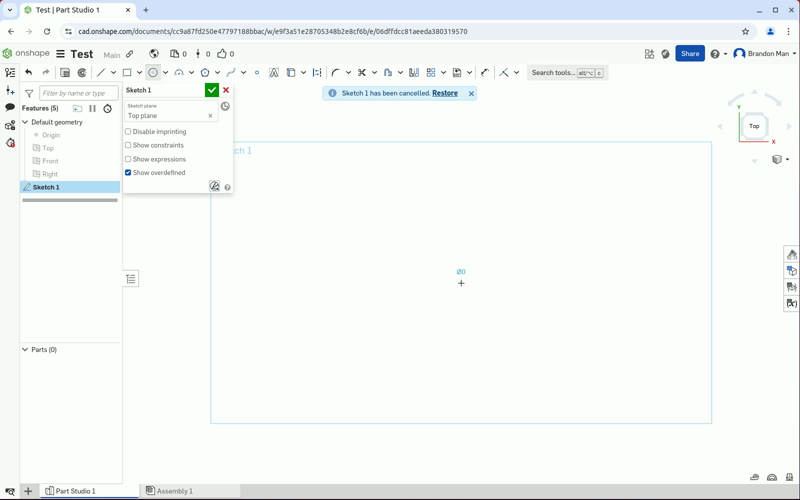
mouse_move(490, 282)
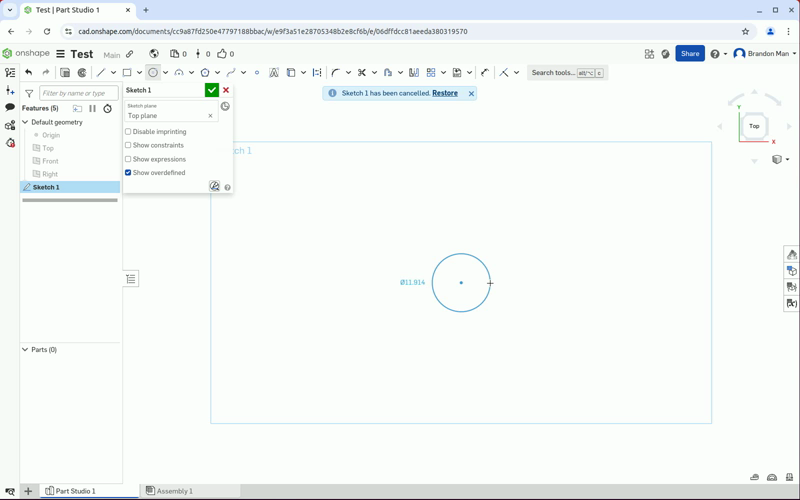
click(490, 282)
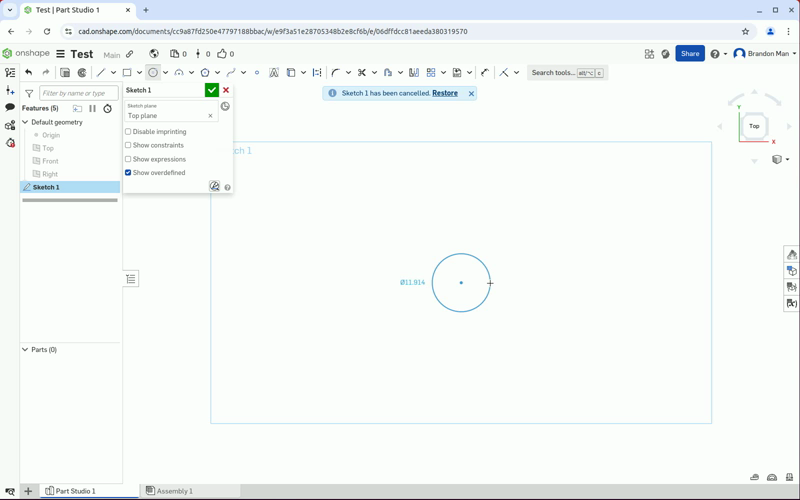
key(esc)
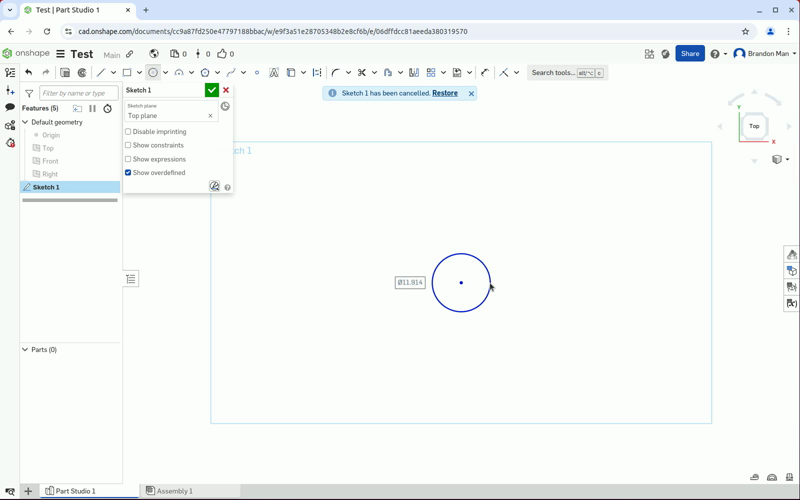
key(l)
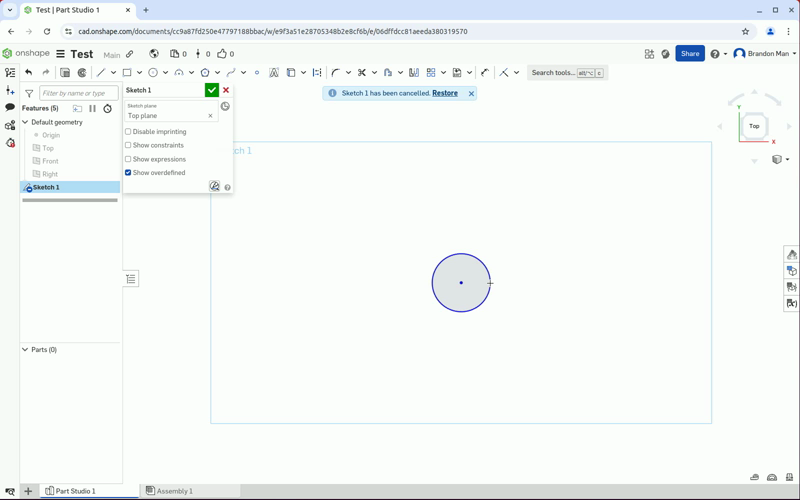
key_down(shift)
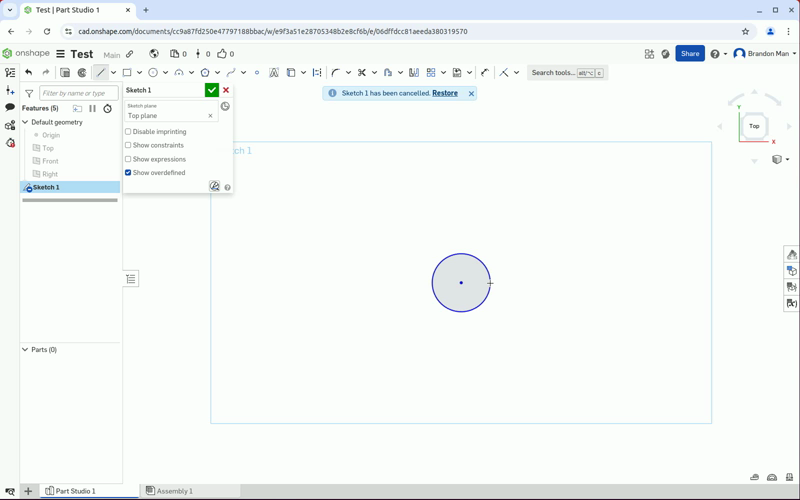
mouse_move(441, 290)
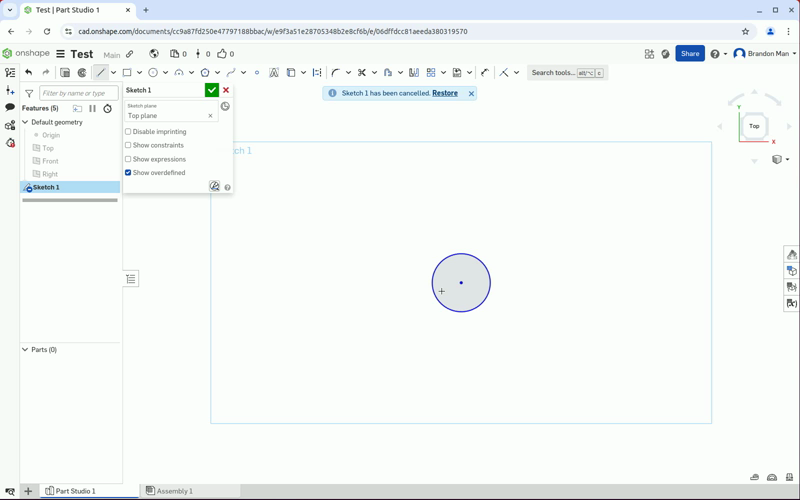
click(441, 290)
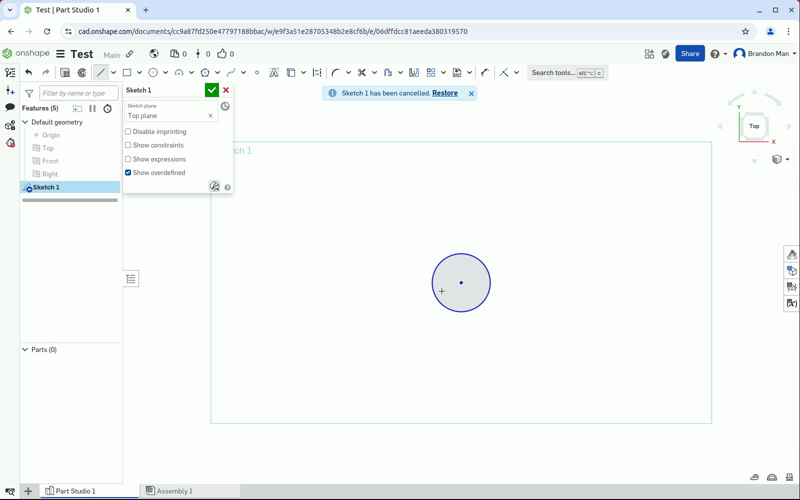
key_up(shift)
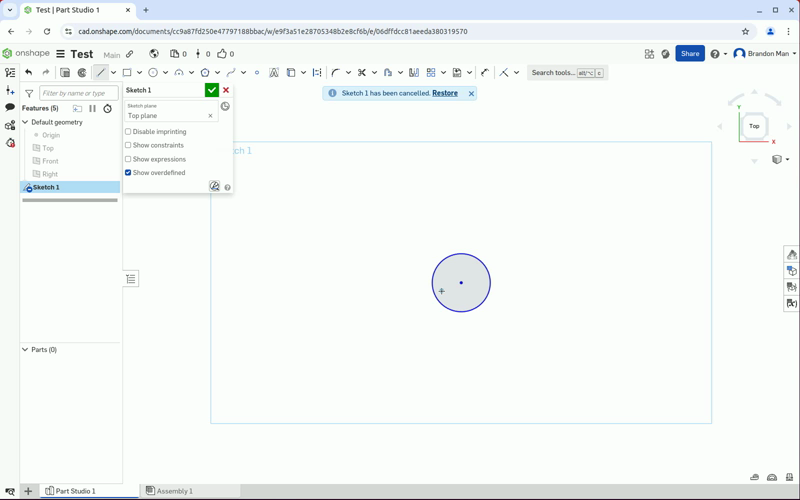
key_down(shift)
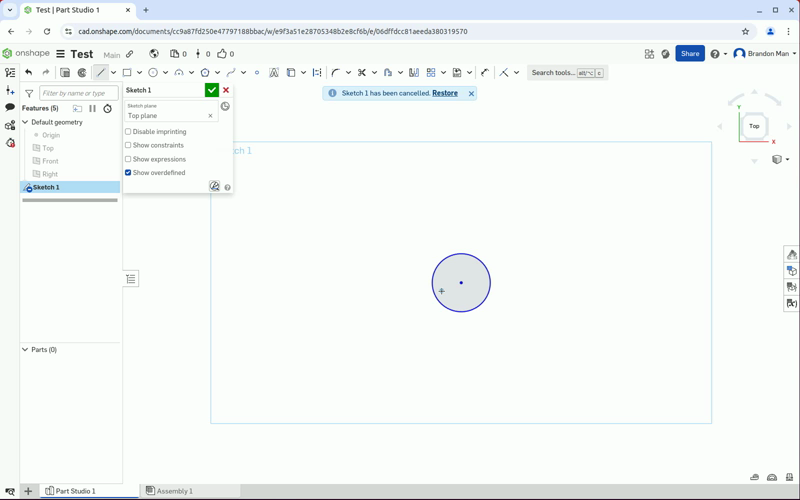
mouse_move(471, 290)
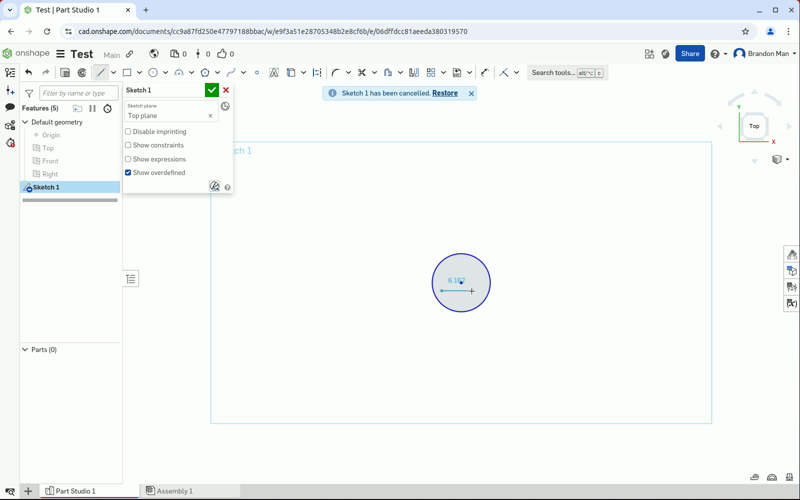
mouse_move(453, 302)
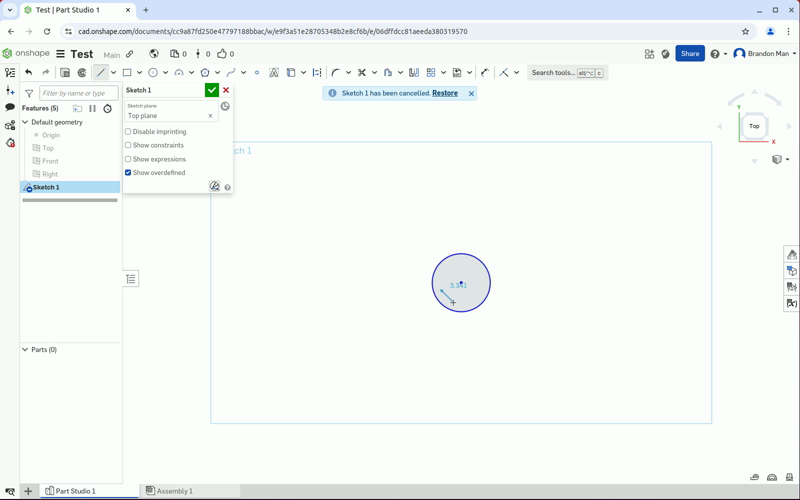
click(453, 302)
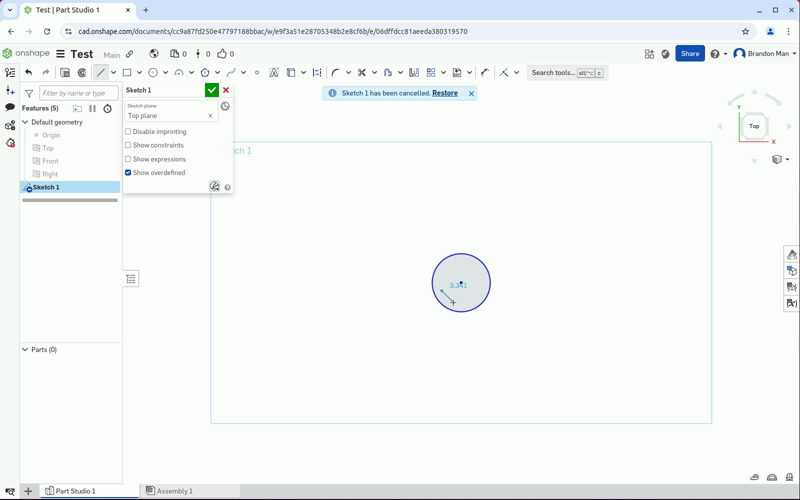
key_up(shift)
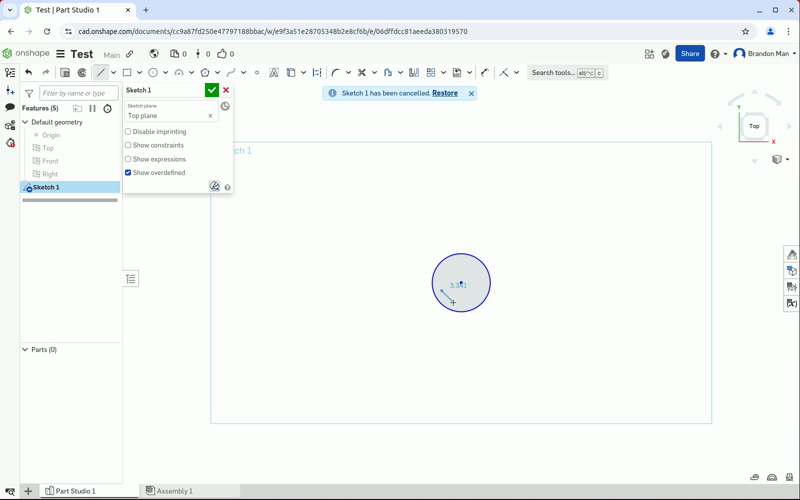
key_down(shift)
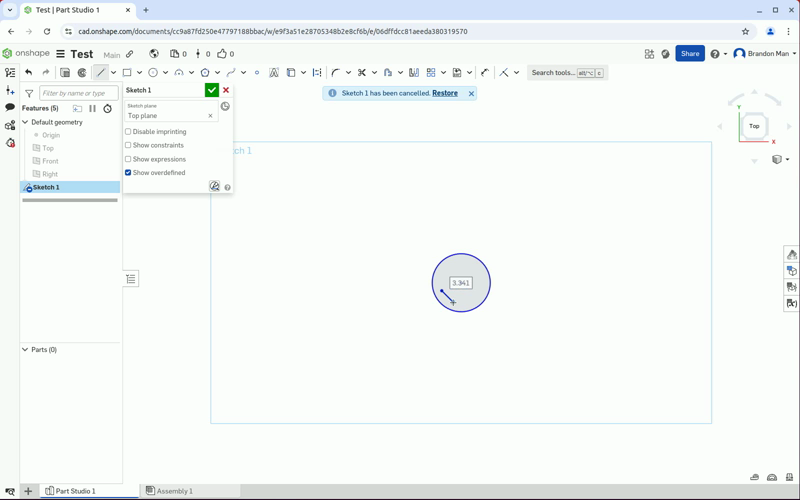
mouse_move(483, 302)
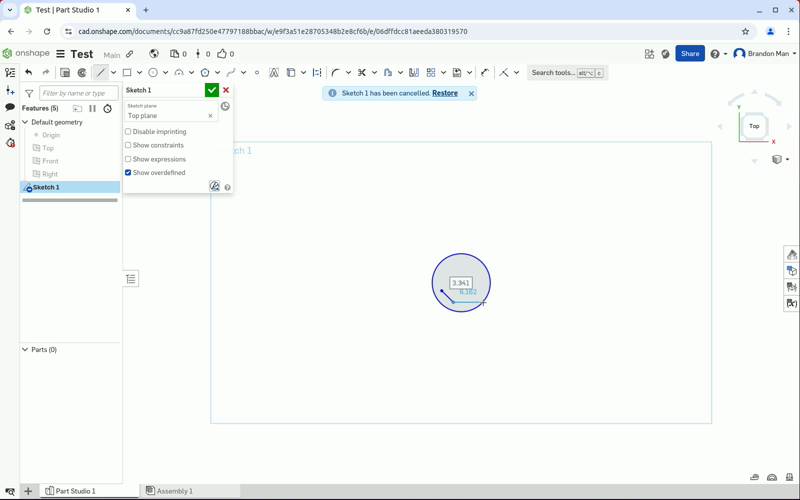
mouse_move(469, 302)
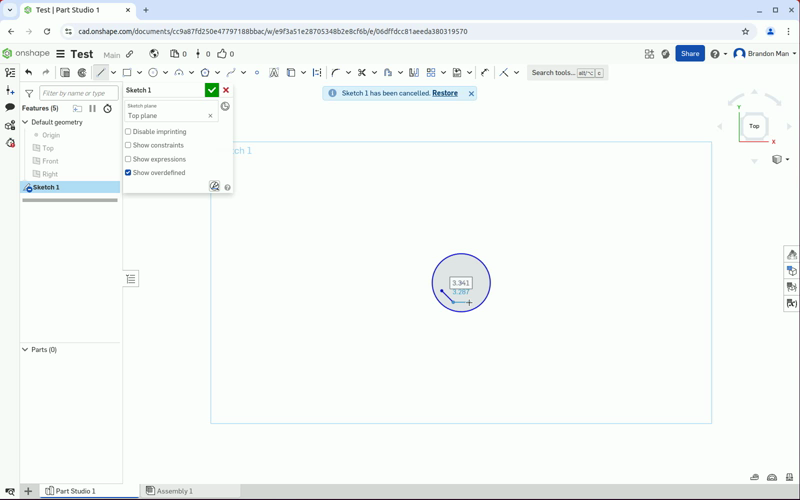
click(469, 302)
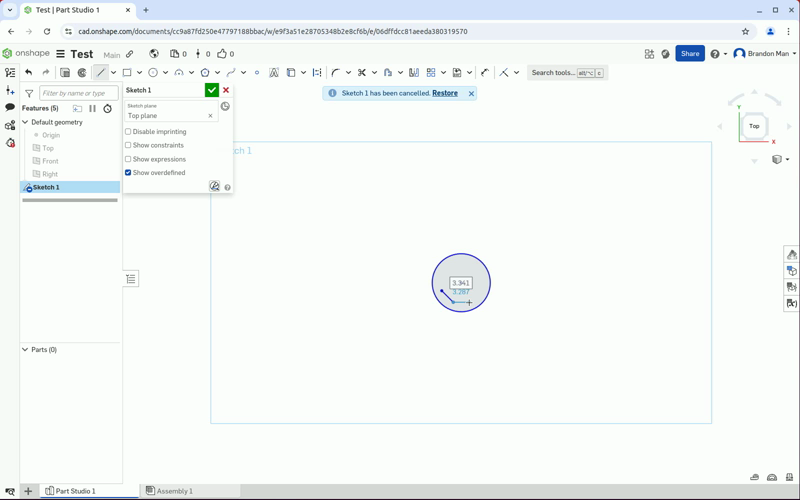
key_up(shift)
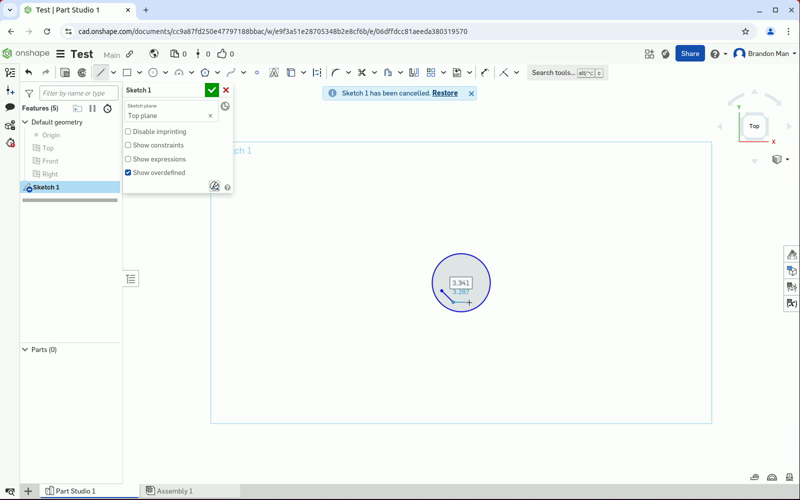
key_down(shift)
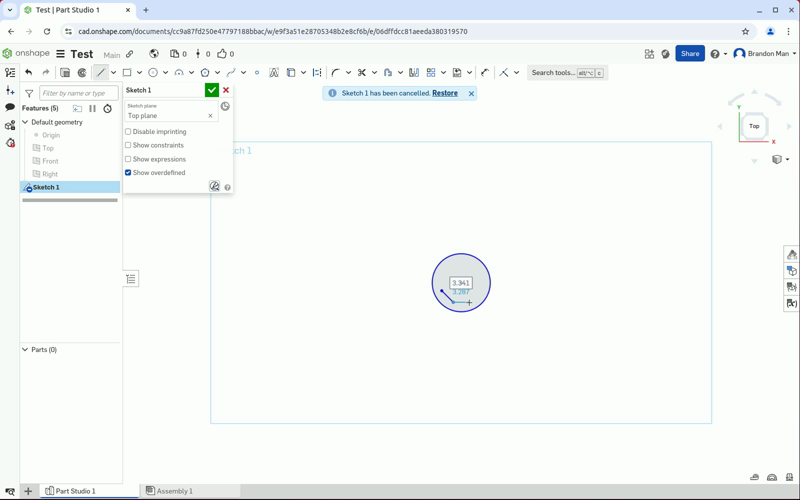
mouse_move(499, 302)
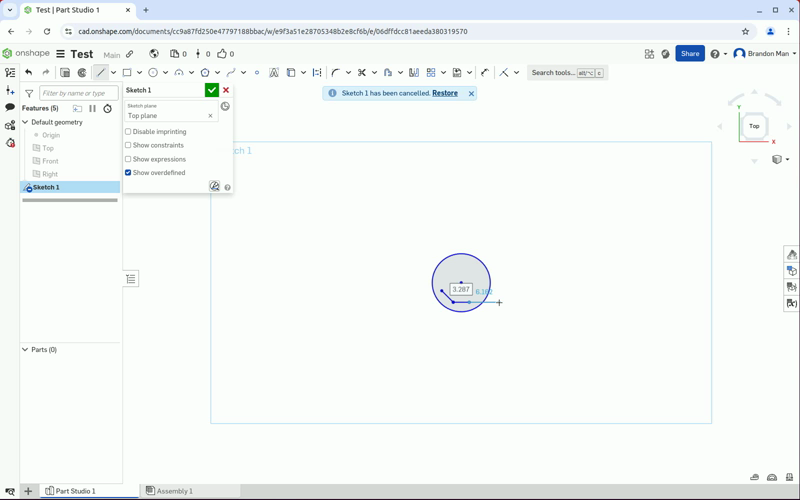
mouse_move(480, 290)
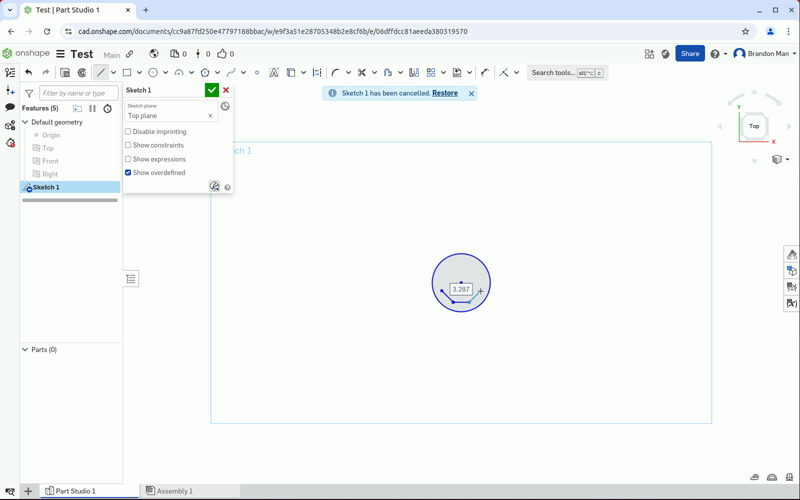
click(480, 290)
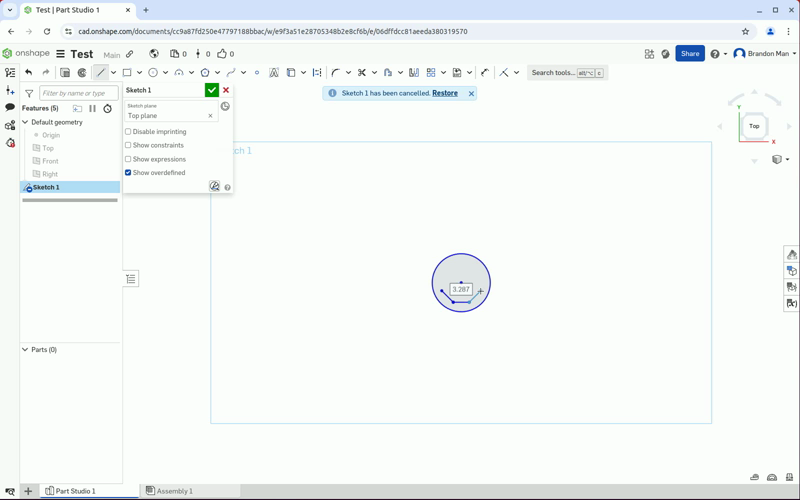
key_up(shift)
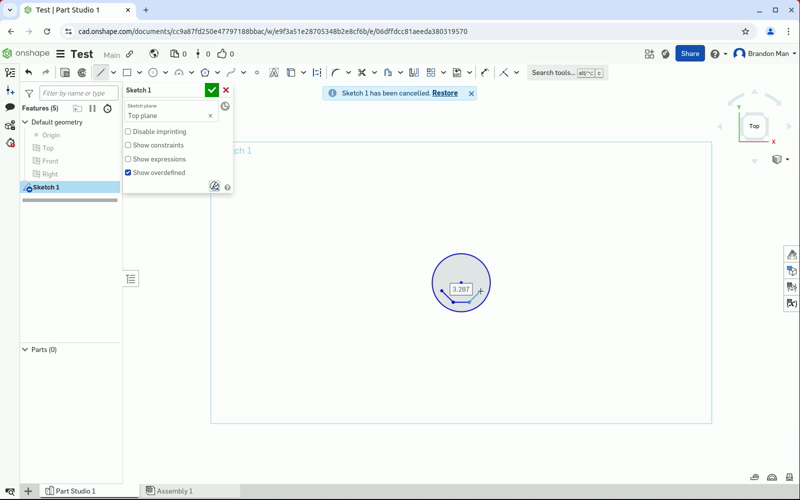
key_down(shift)
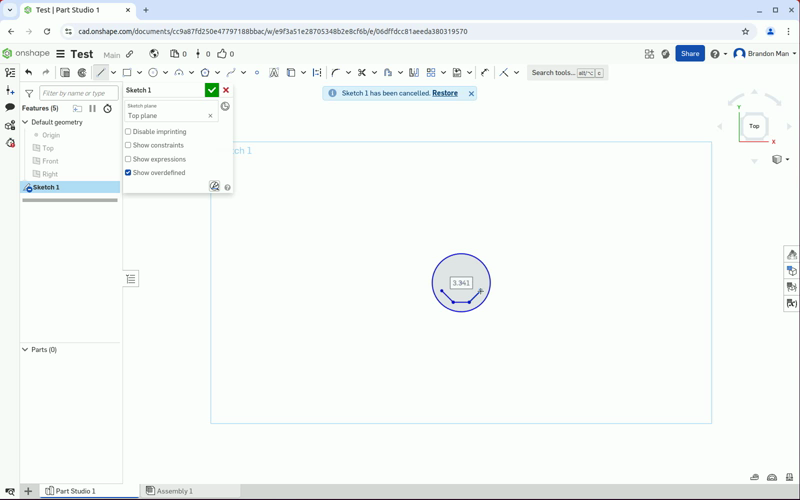
mouse_move(510, 290)
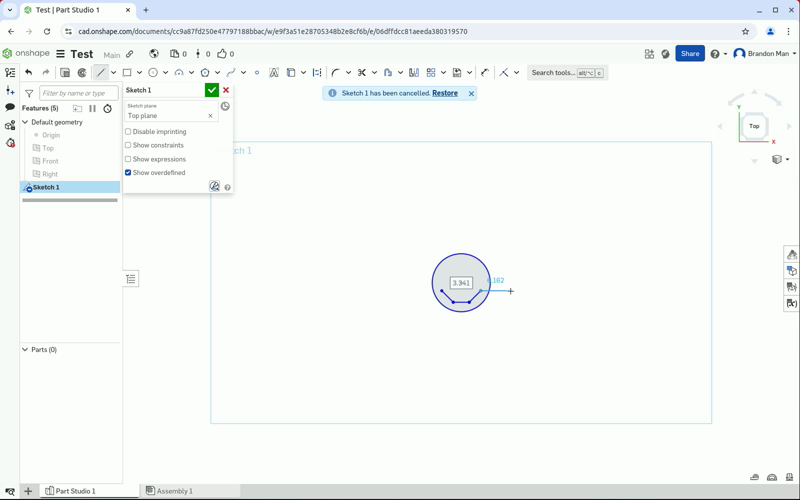
mouse_move(480, 275)
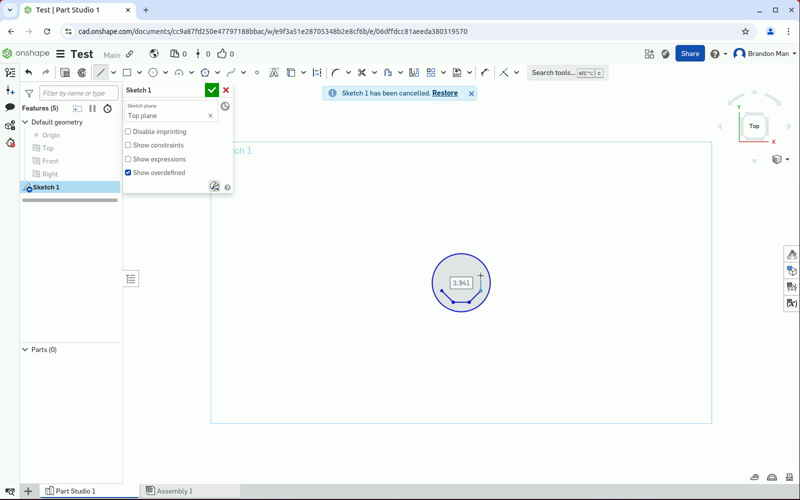
click(480, 275)
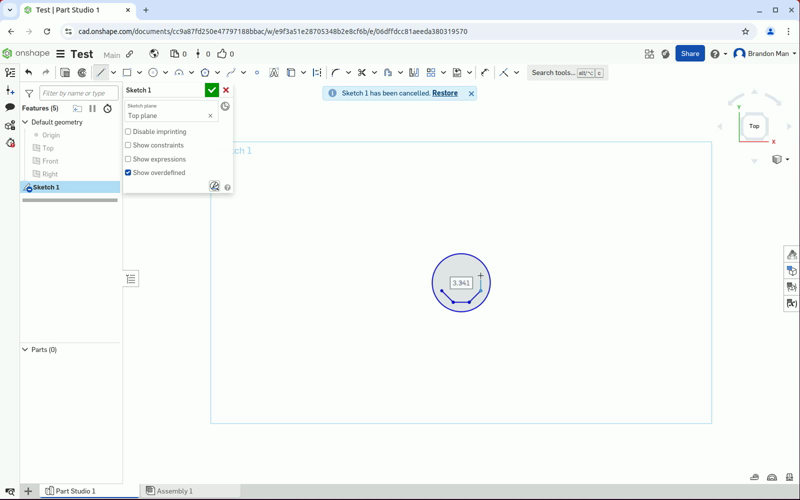
key_up(shift)
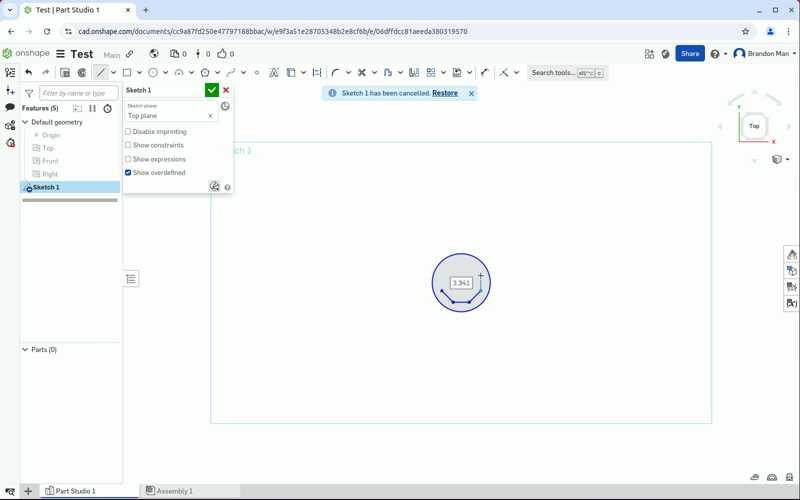
key_down(shift)
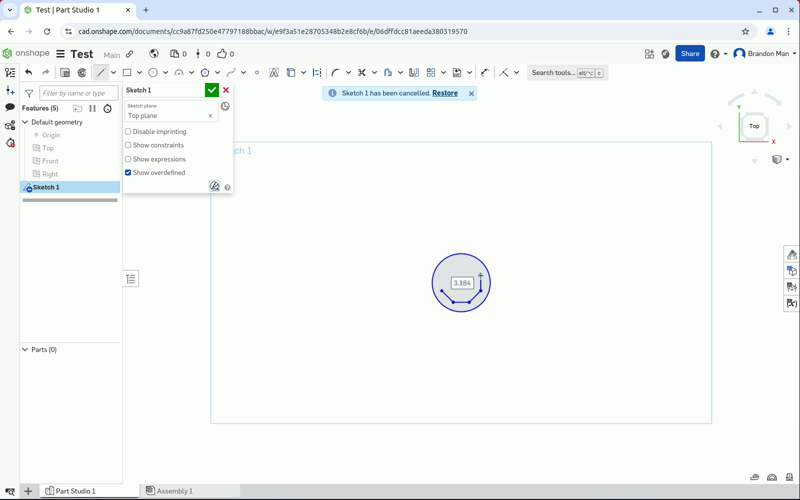
mouse_move(510, 275)
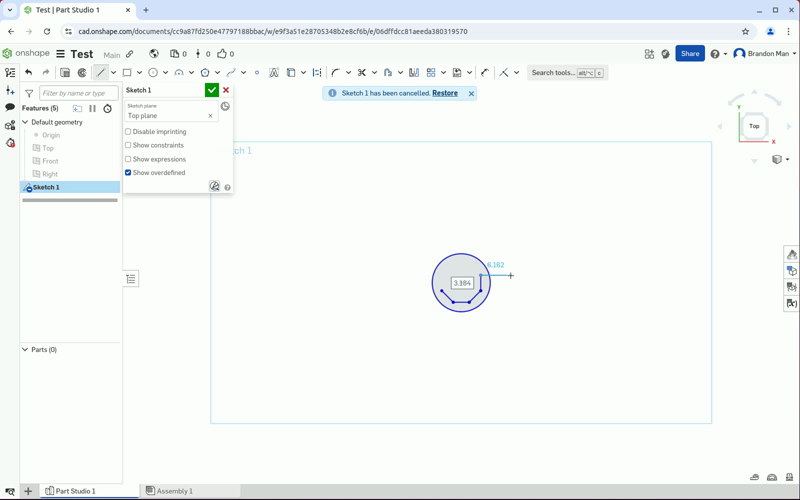
mouse_move(469, 263)
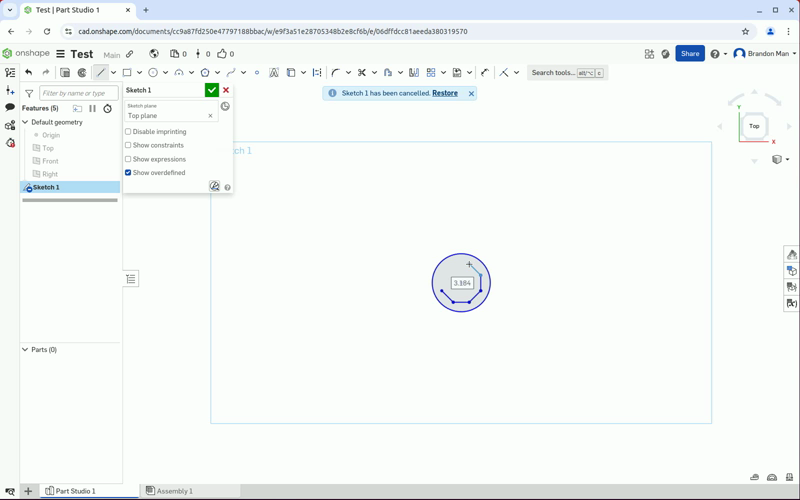
click(469, 263)
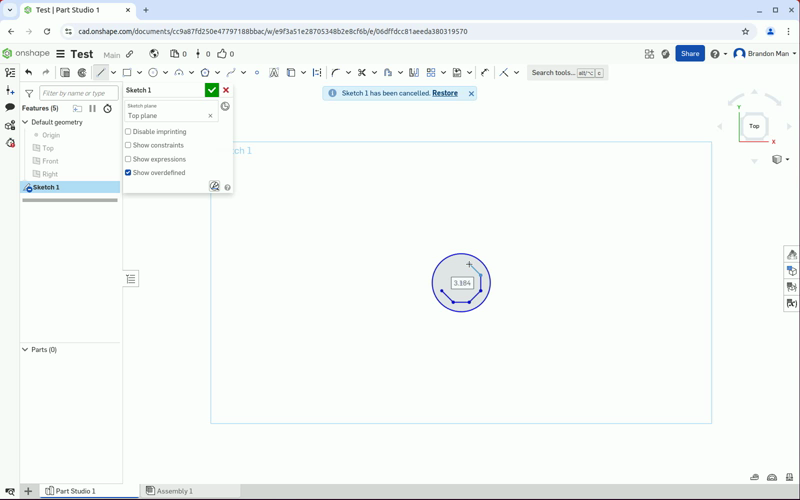
key_up(shift)
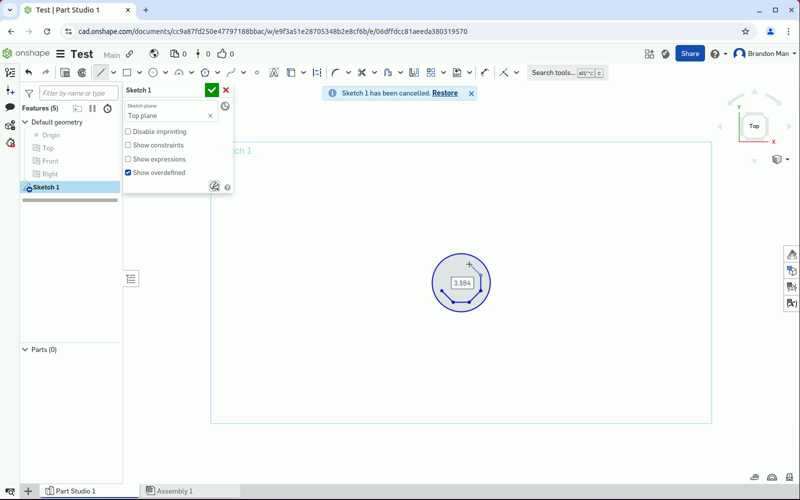
key_down(shift)
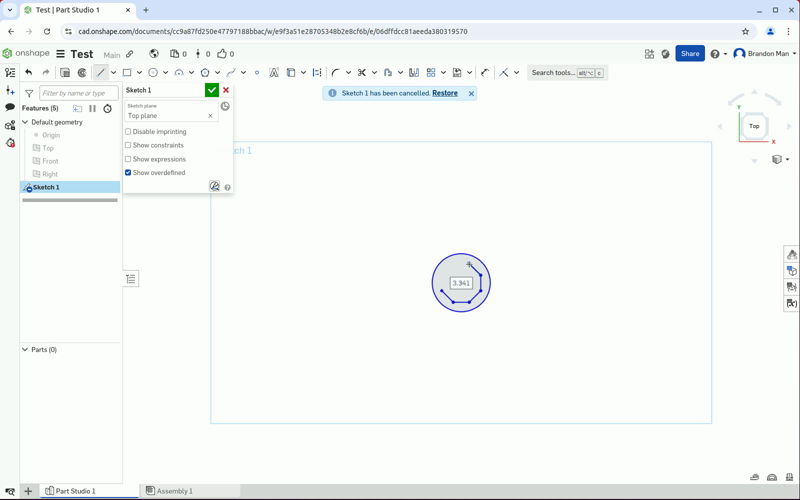
mouse_move(499, 263)
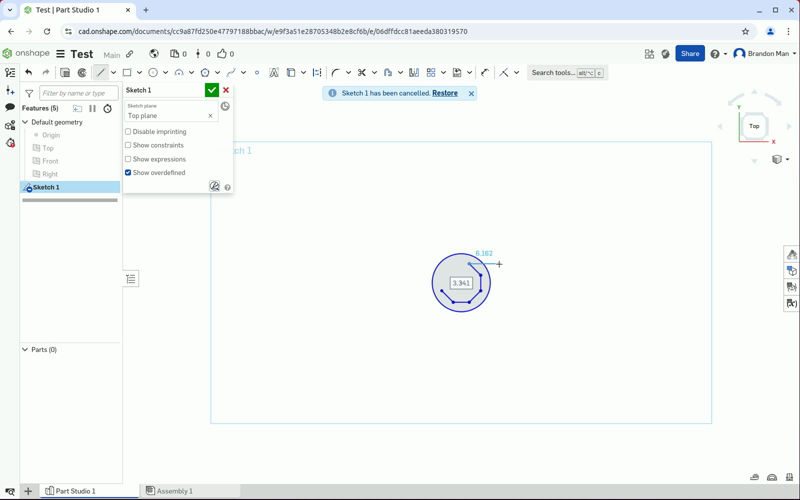
mouse_move(453, 263)
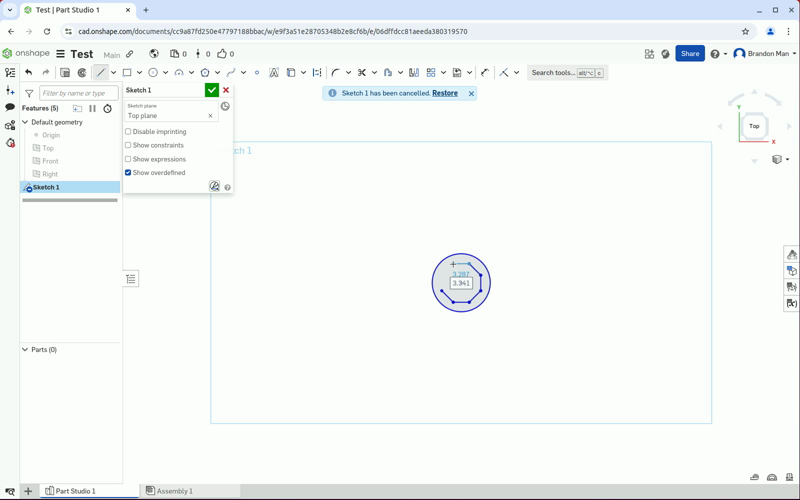
click(453, 263)
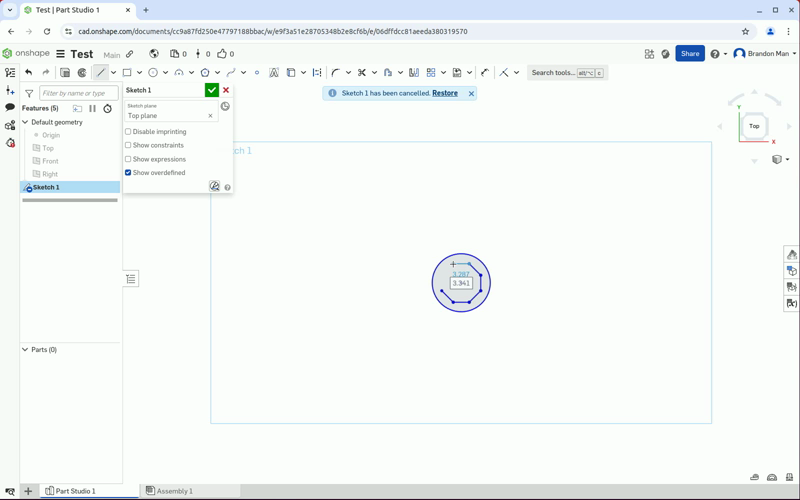
key_up(shift)
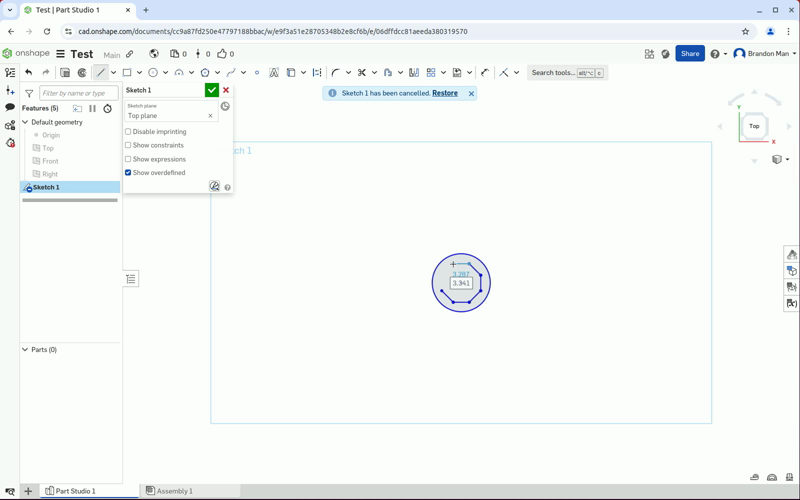
key_down(shift)
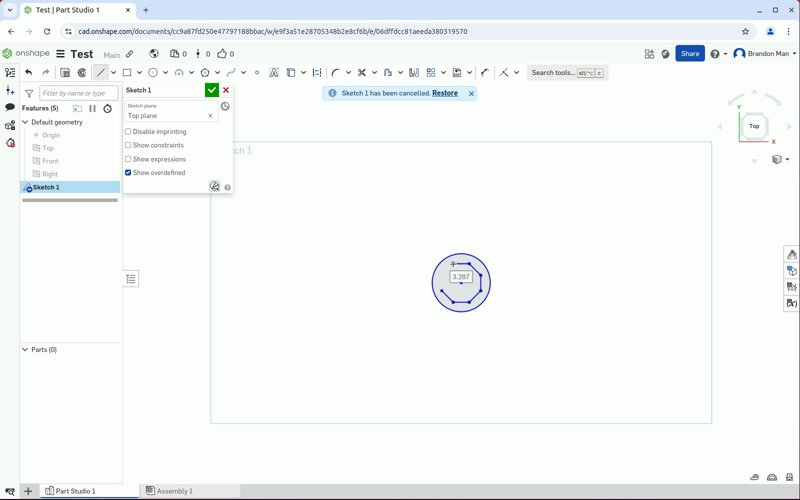
mouse_move(483, 263)
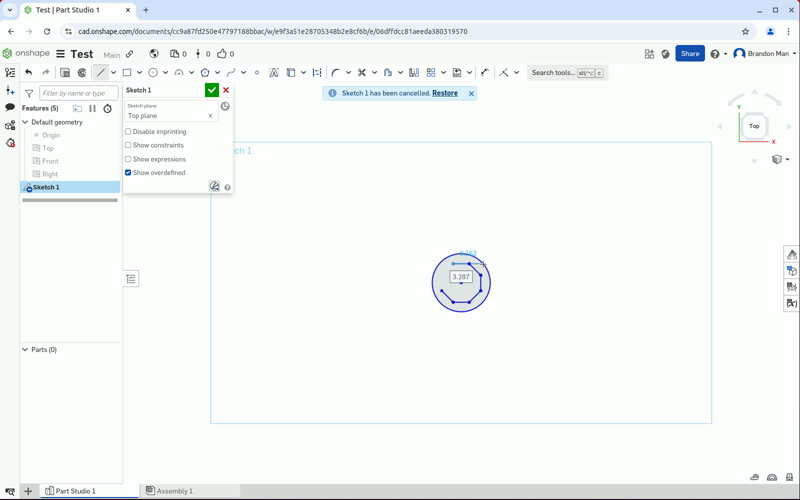
mouse_move(441, 275)
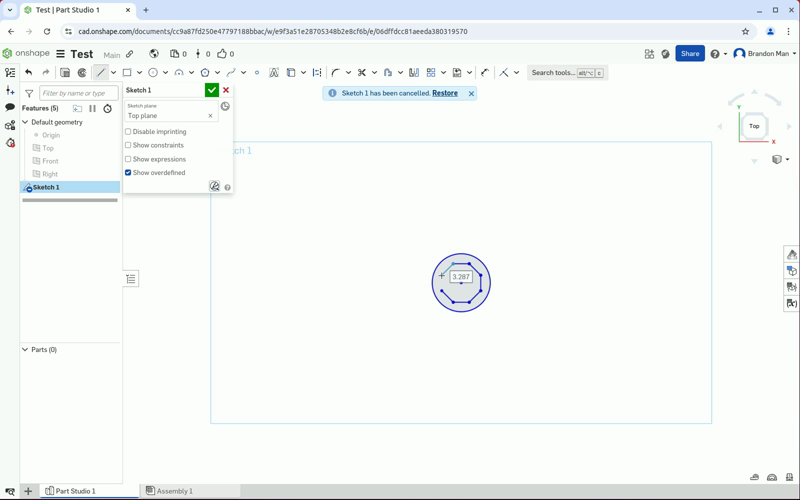
click(441, 275)
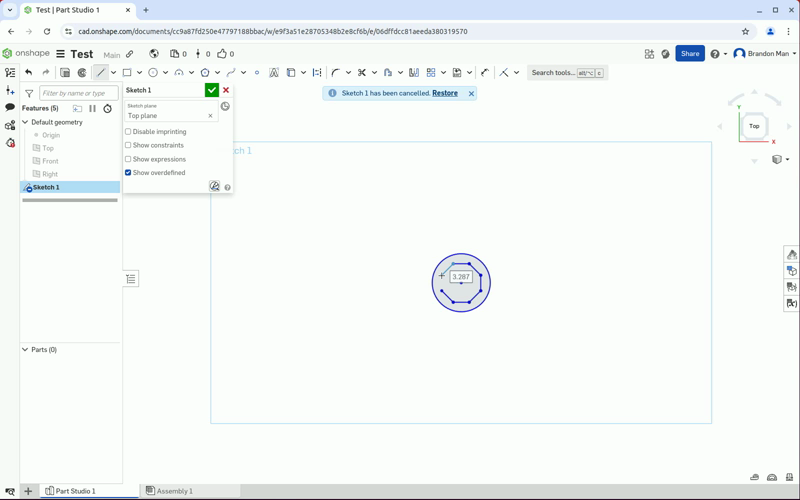
key_up(shift)
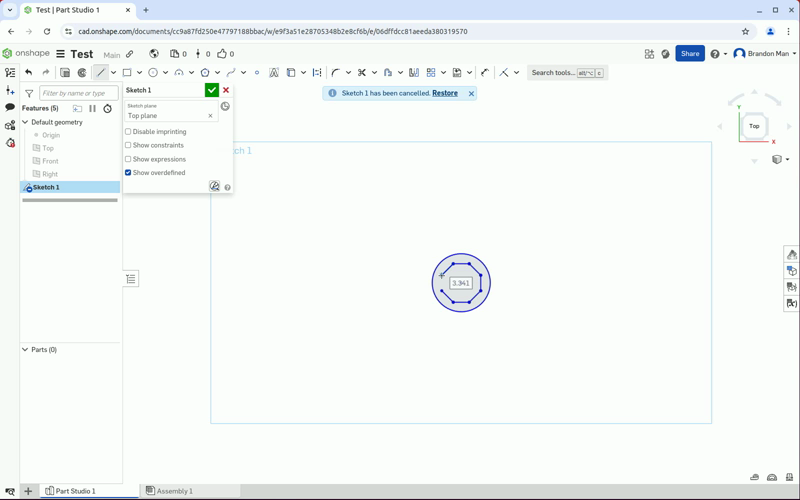
mouse_move(471, 275)
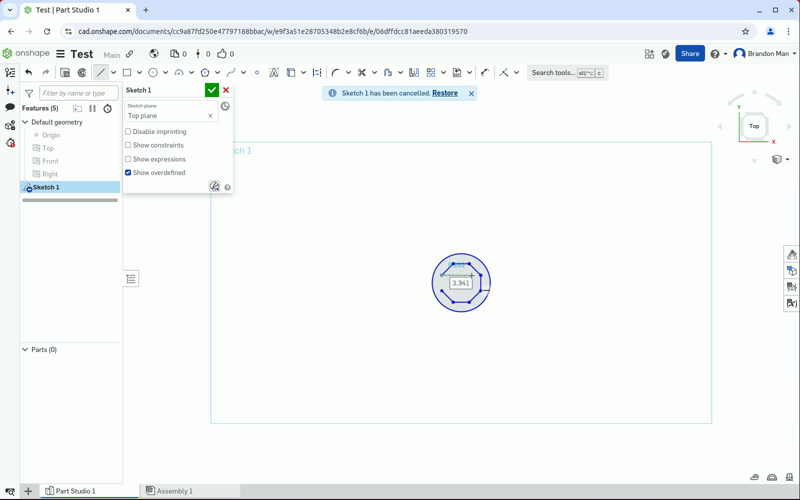
key_down(shift)
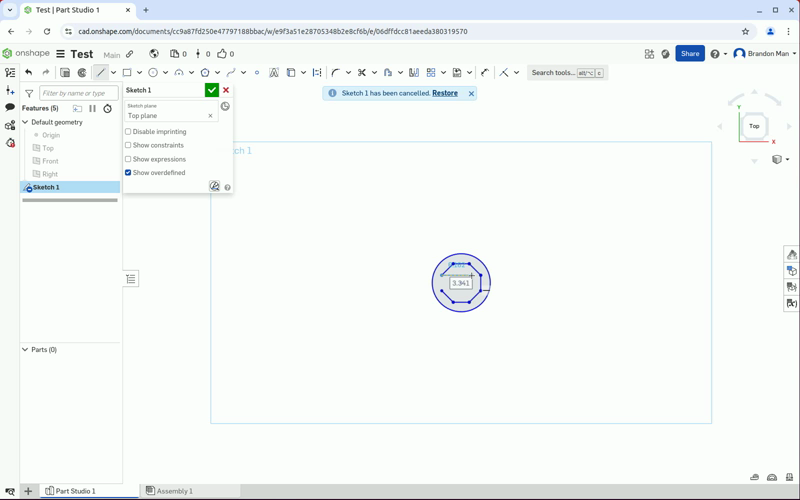
mouse_move(441, 290)
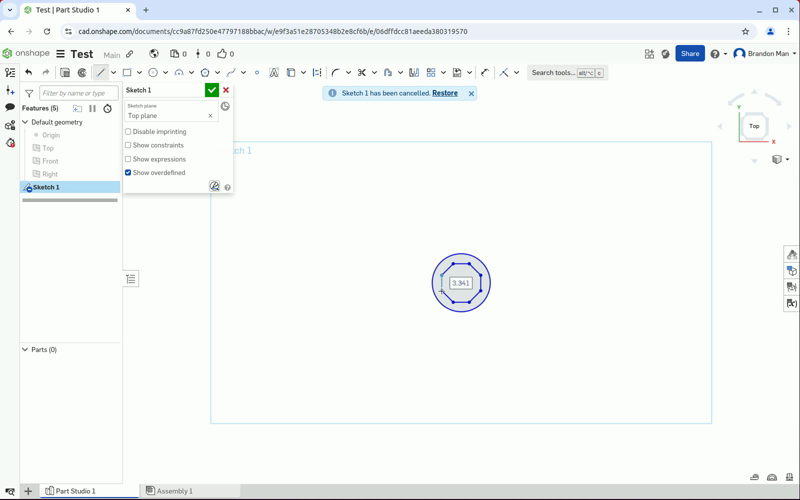
key_up(shift)
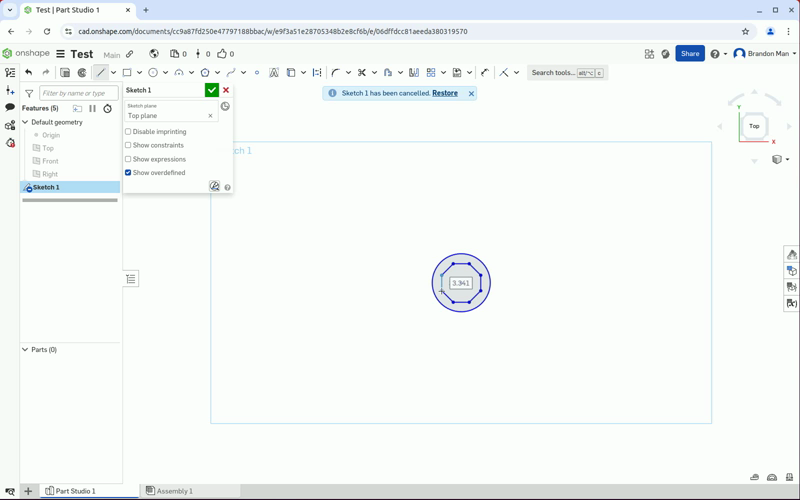
click(441, 290)
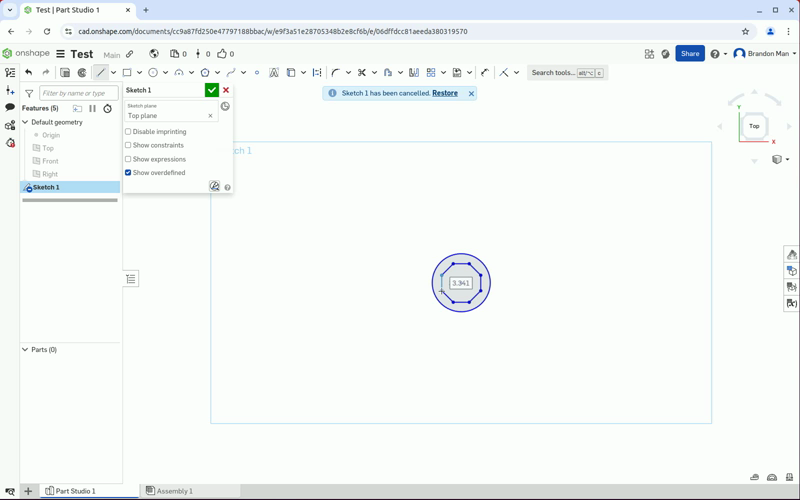
key(esc)
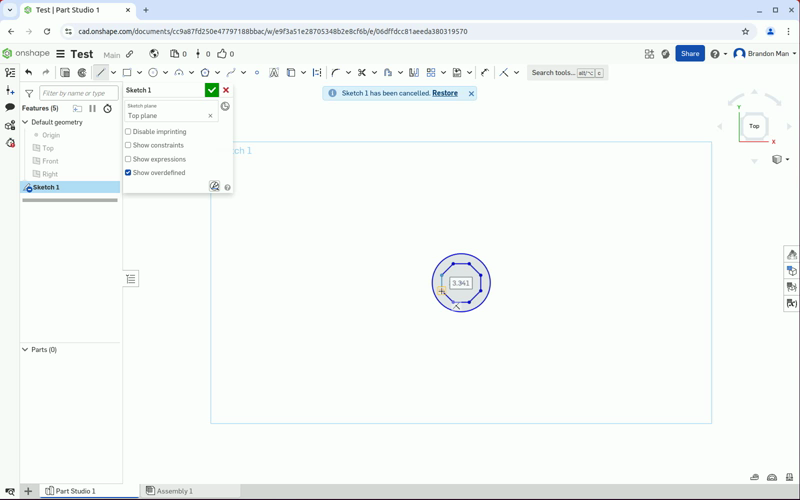
mouse_move(488, 280)
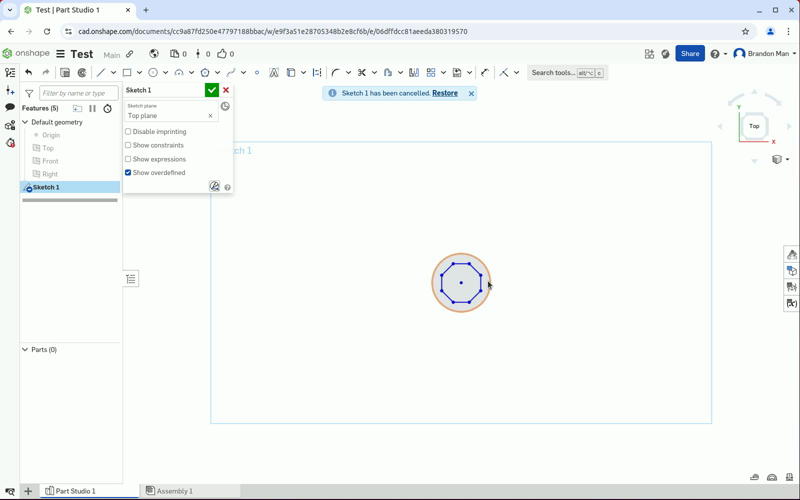
scroll(6)
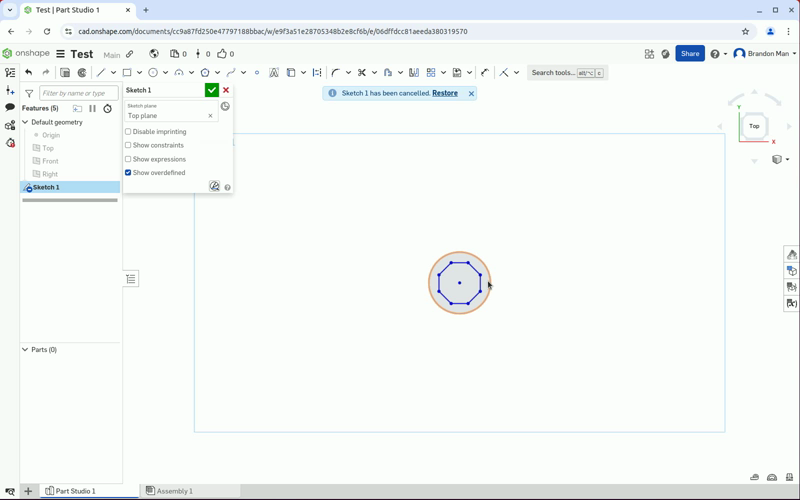
scroll(6)
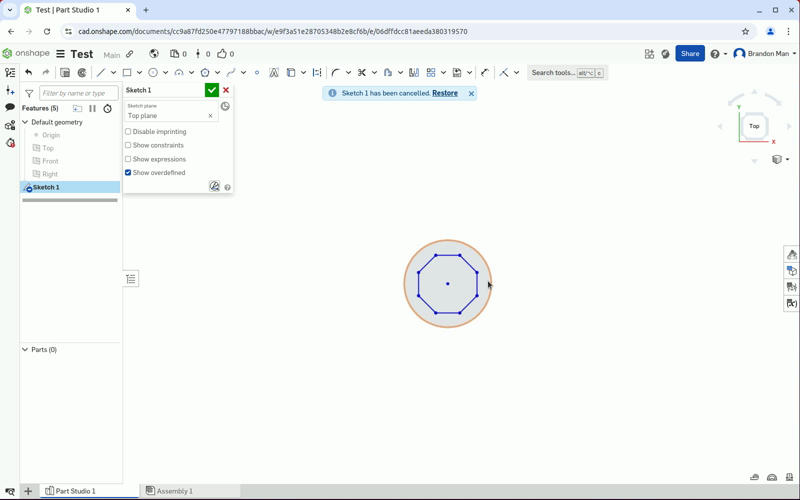
scroll(6)
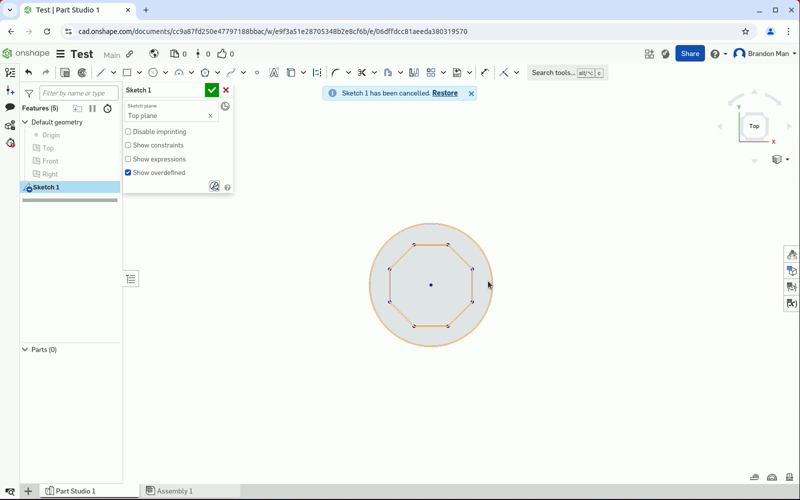
scroll(6)
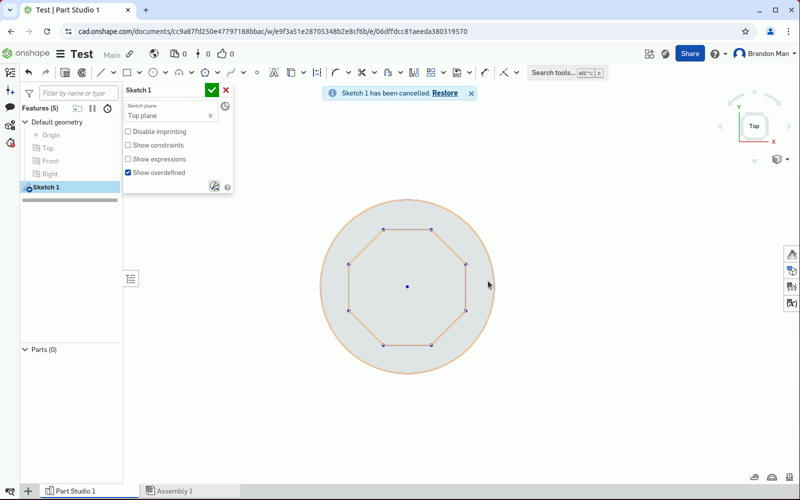
scroll(6)
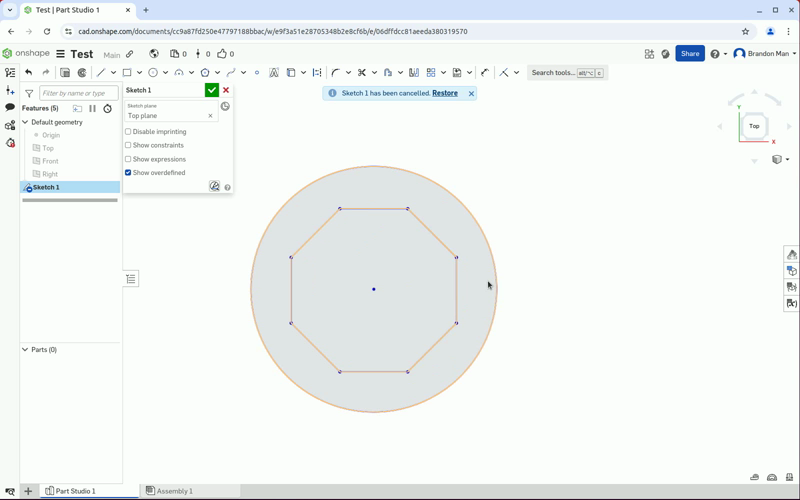
scroll(6)
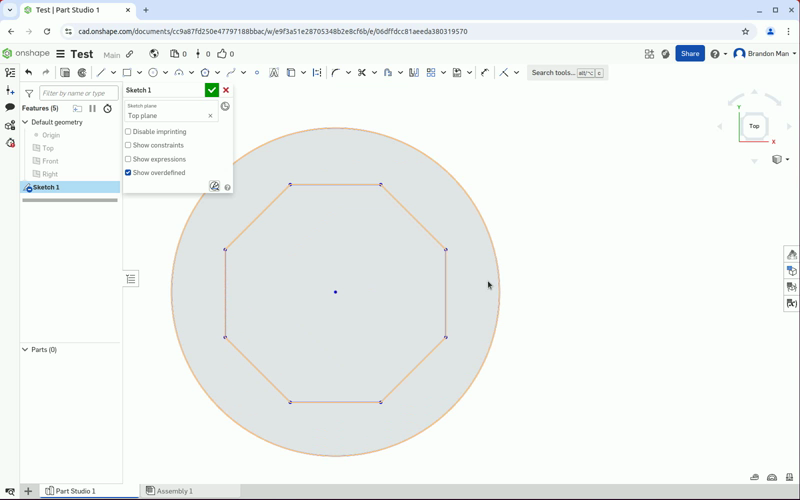
scroll(6)
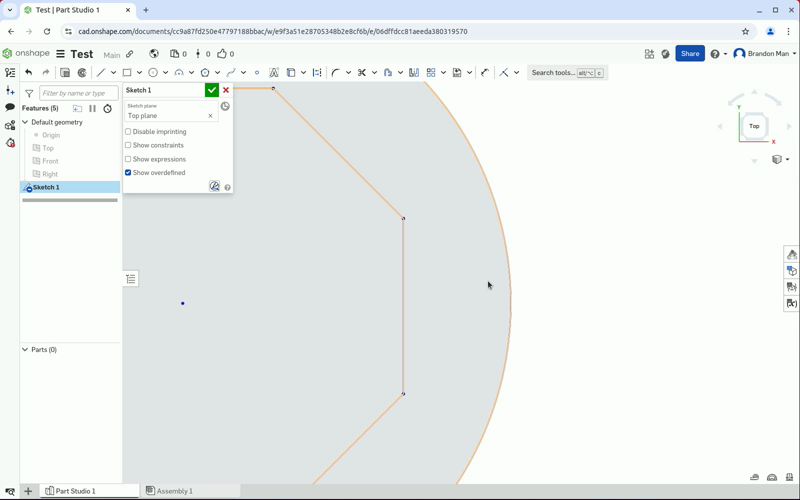
click(488, 280)
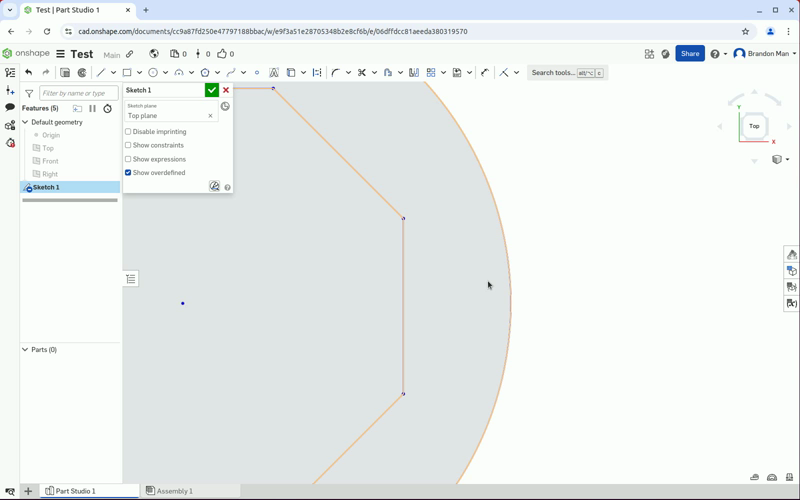
scroll(-6)
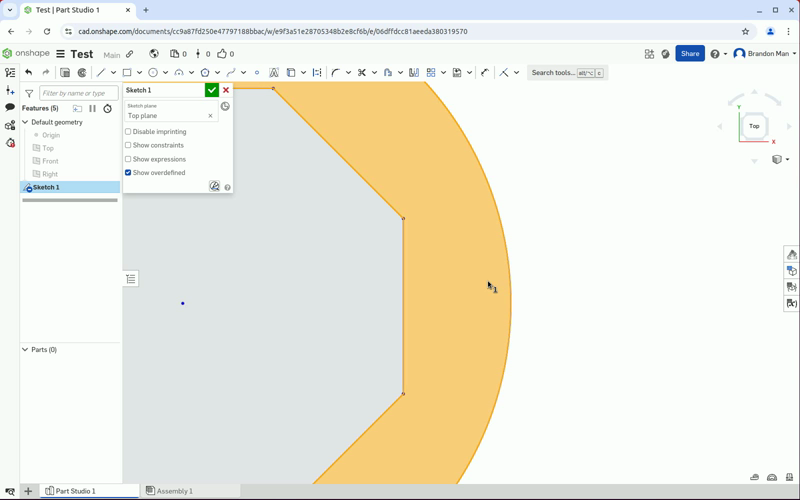
scroll(-6)
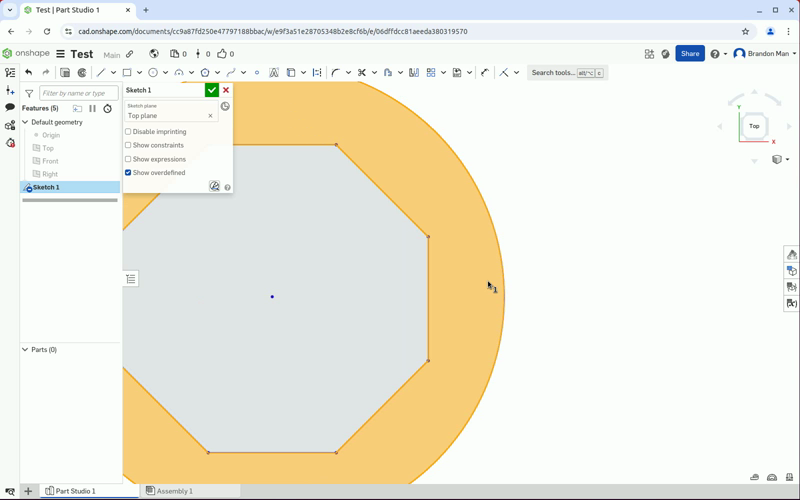
scroll(-6)
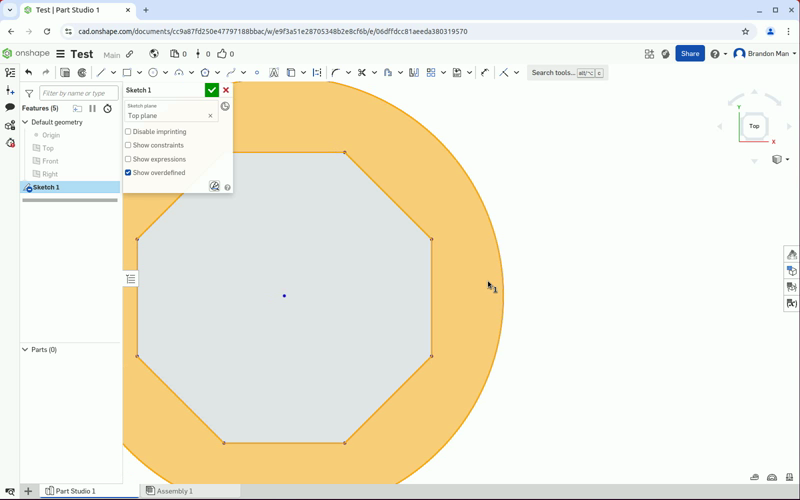
scroll(-6)
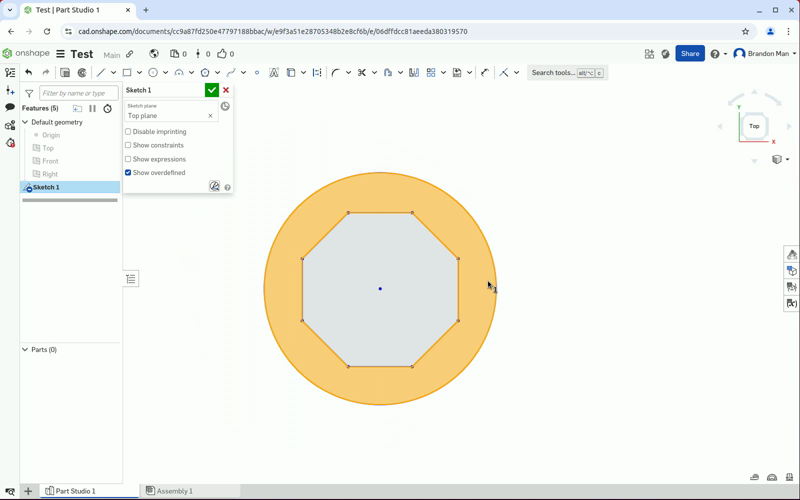
scroll(-6)
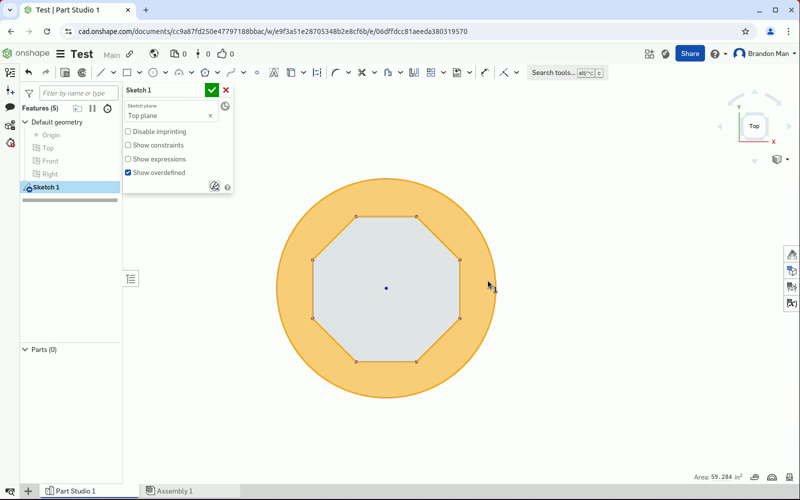
scroll(-6)
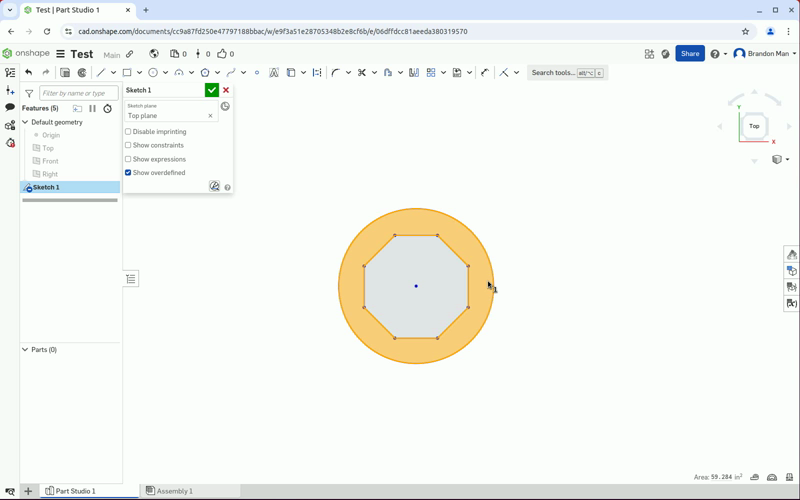
scroll(-6)
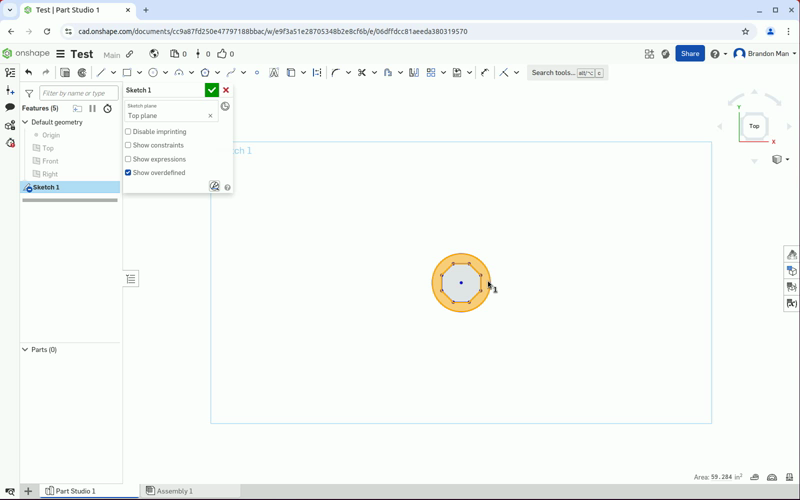
mouse_move(73, 352)
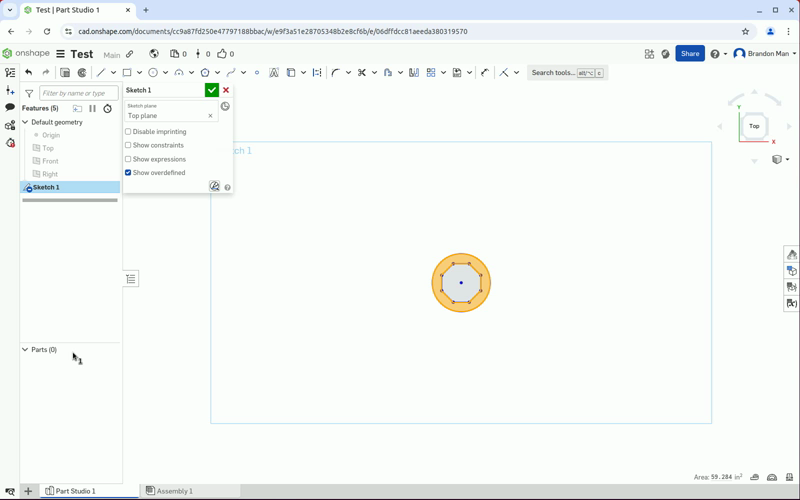
key(shift+y)
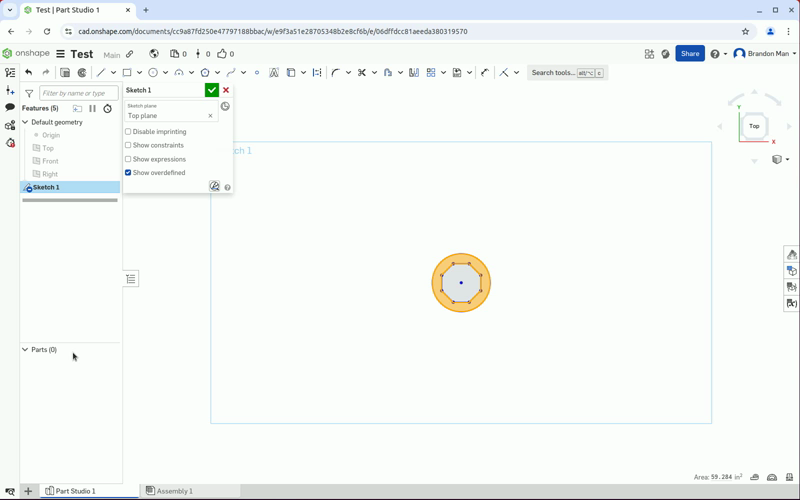
key(shift+e)
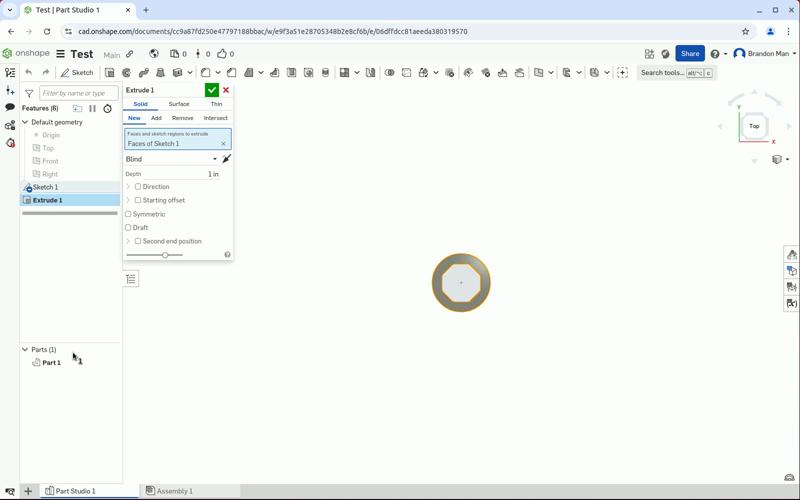
mouse_move(143, 106)
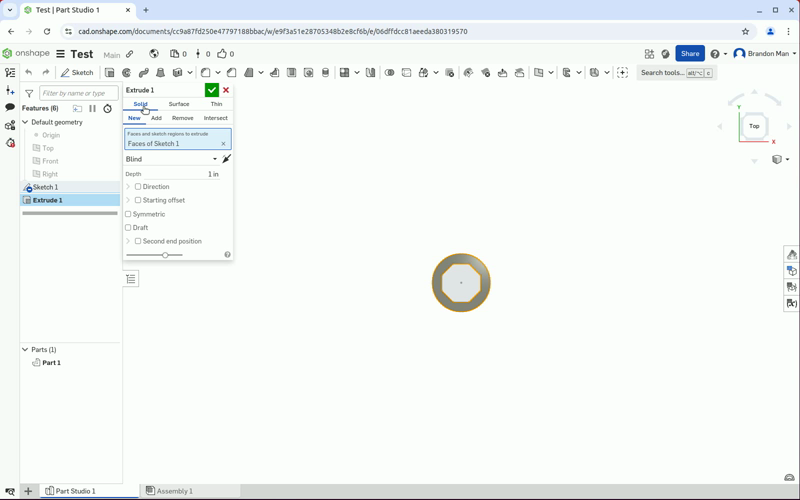
click(143, 106)
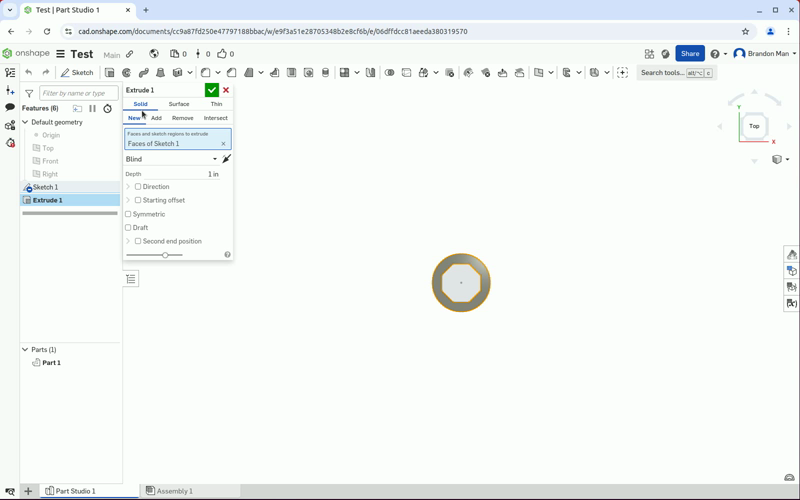
mouse_move(137, 120)
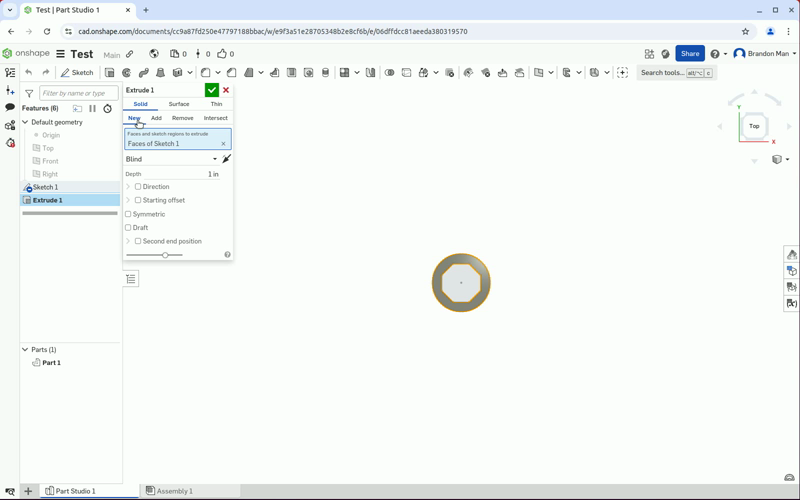
click(137, 120)
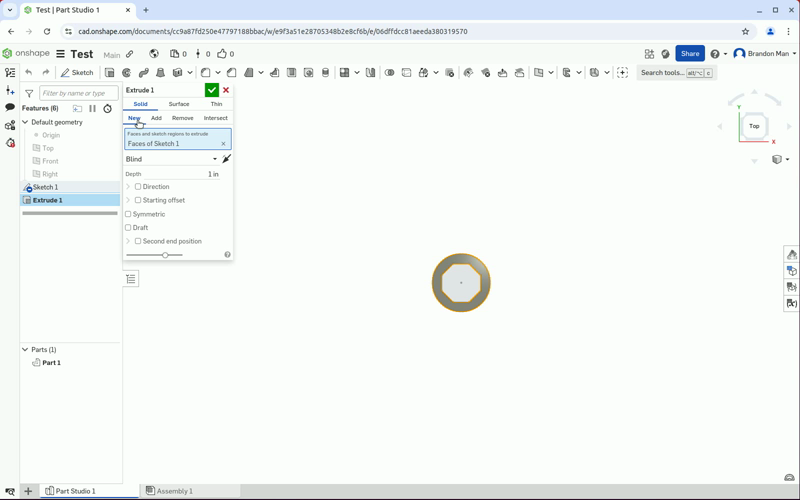
key(tab, 4)
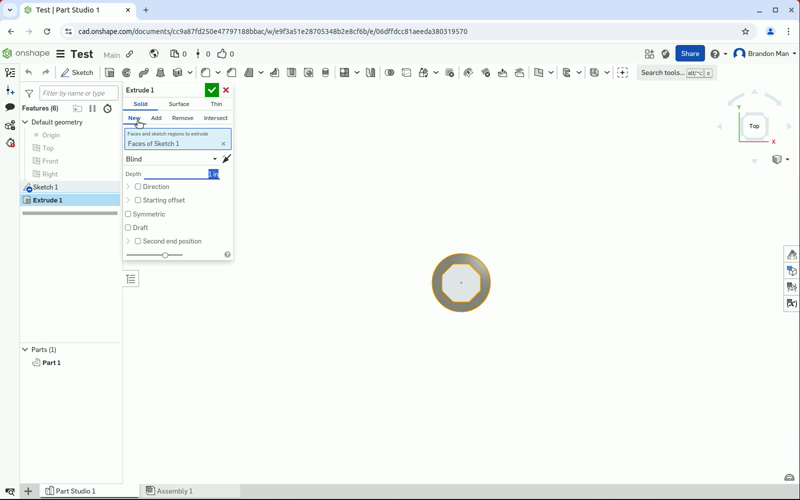
text(23.108)
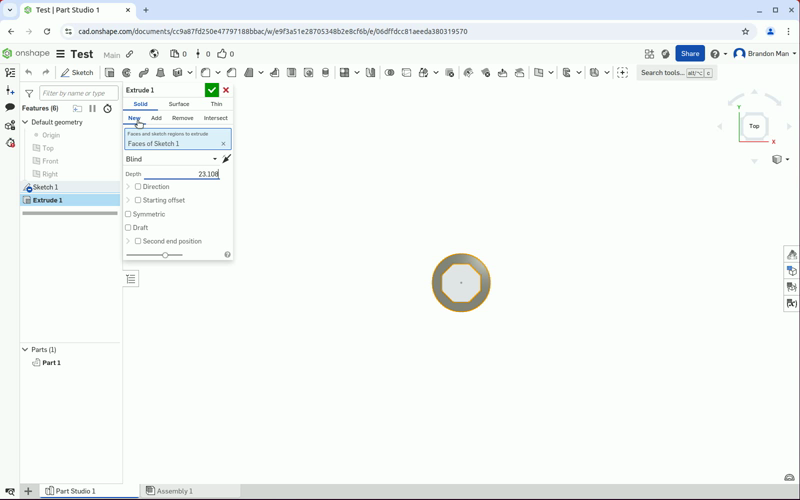
key(enter)
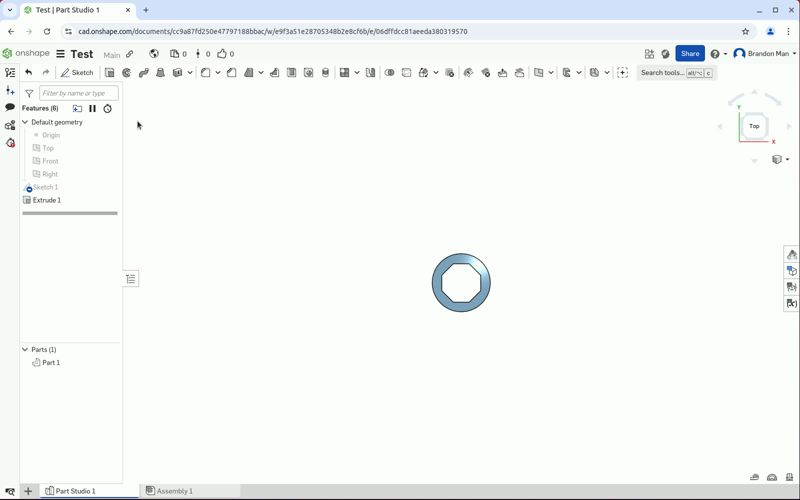
key(shift+h)
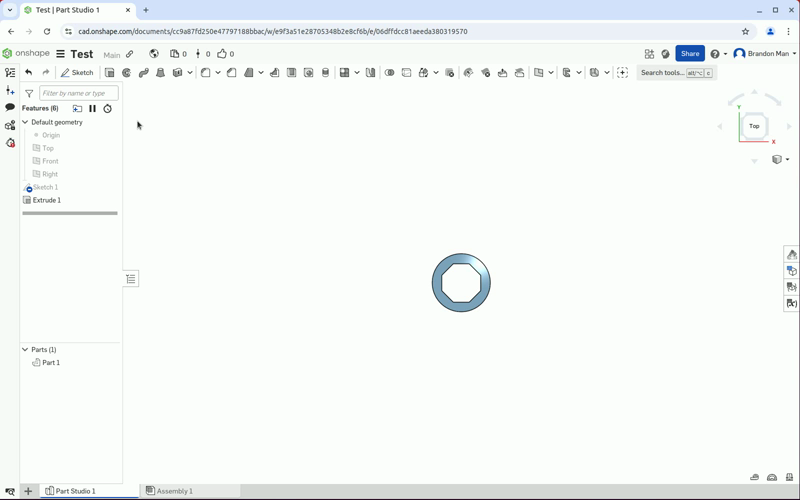
key(shift+h)
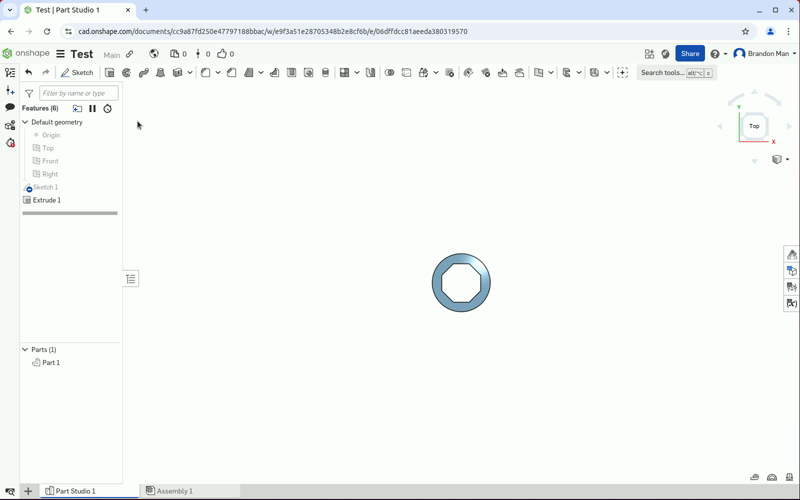
mouse_move(73, 189)
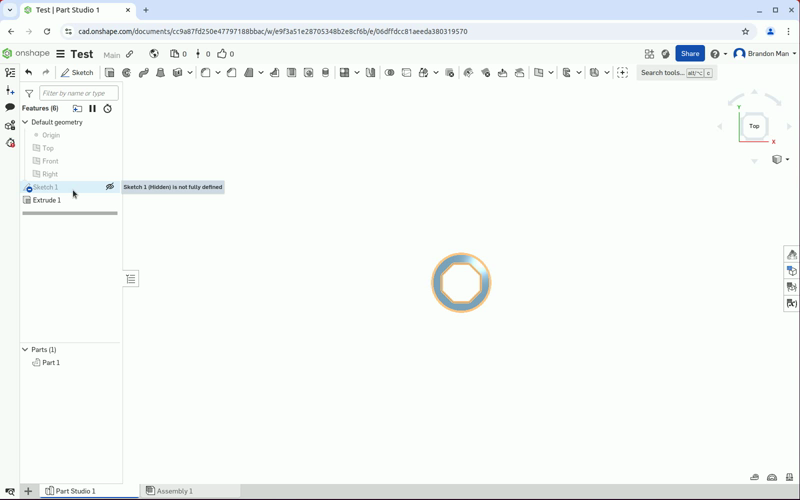
click(73, 189)
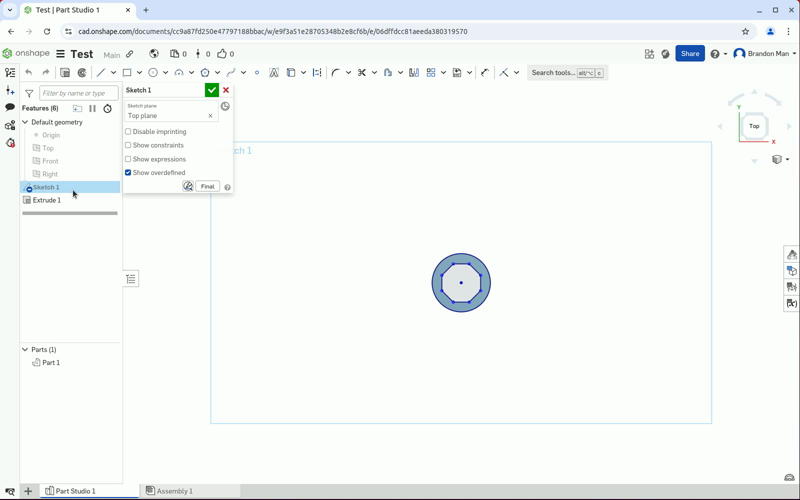
mouse_move(229, 92)
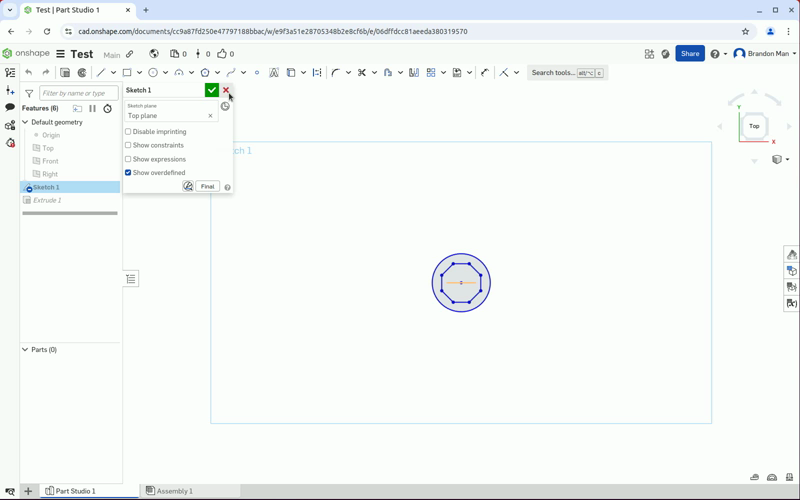
click(229, 92)
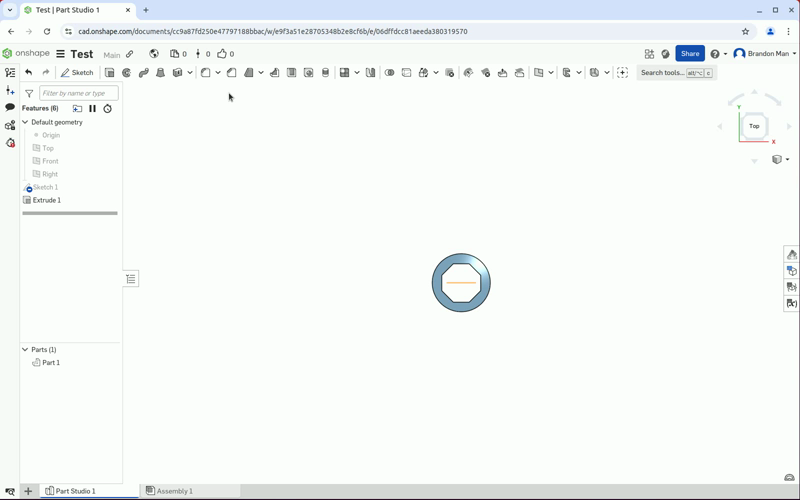
mouse_move(73, 352)
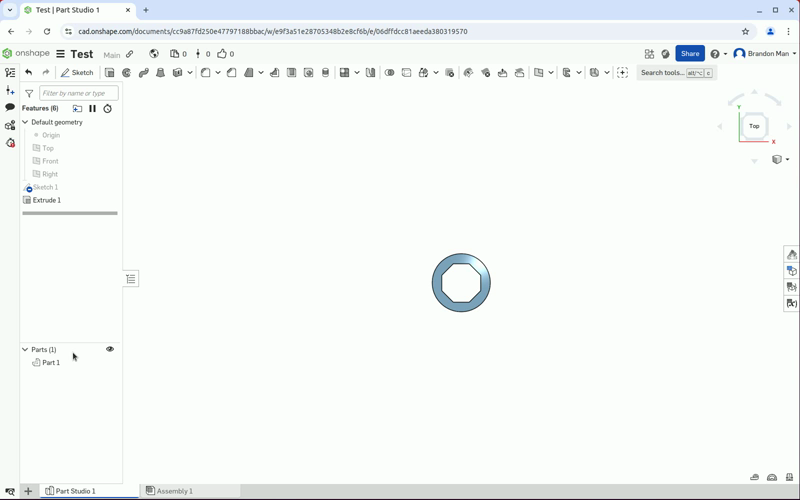
key(y)
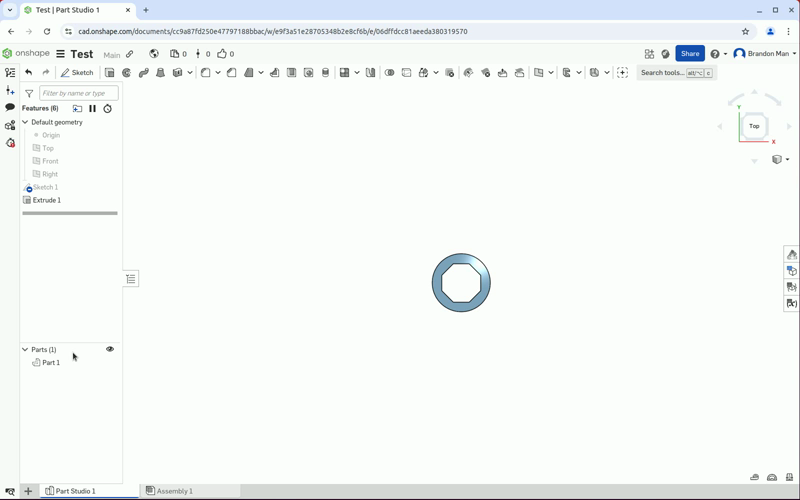
key(shift+p)
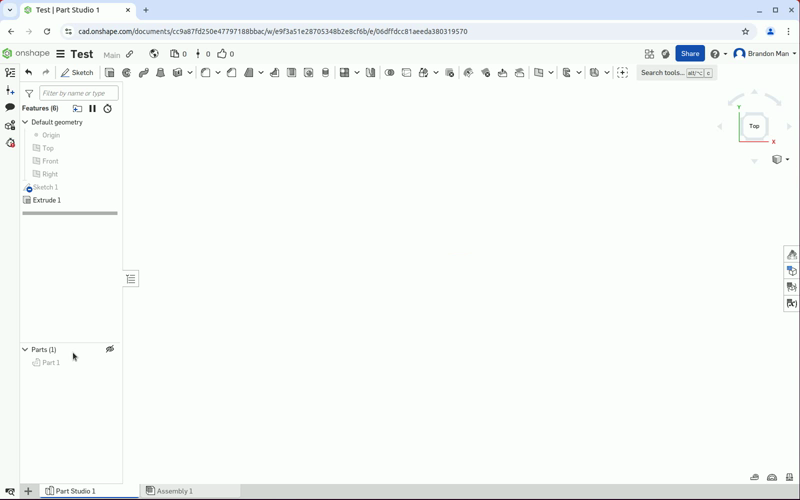
key(space)
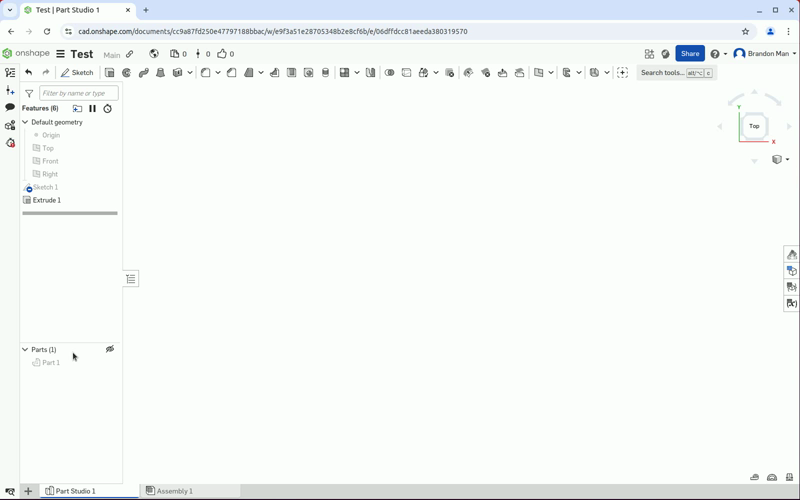
key_down(shift)
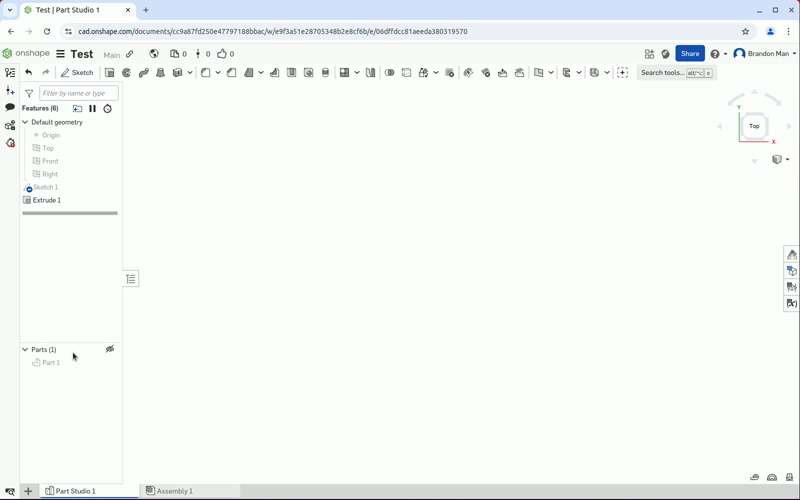
key(up)
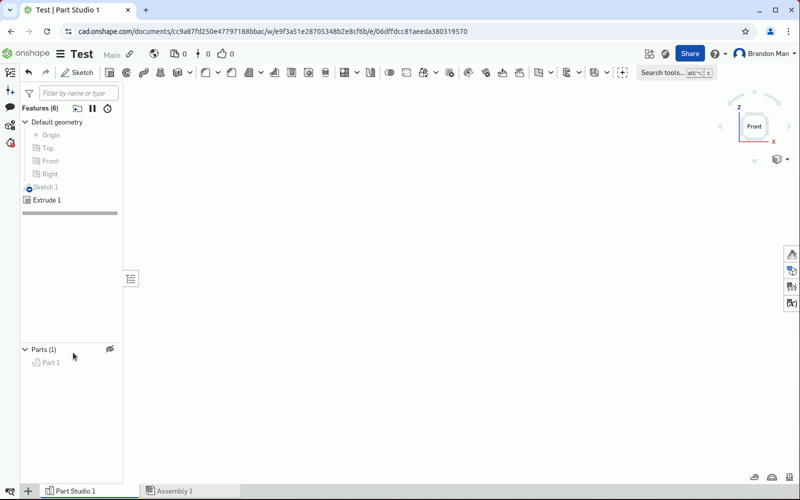
key_up(shift)
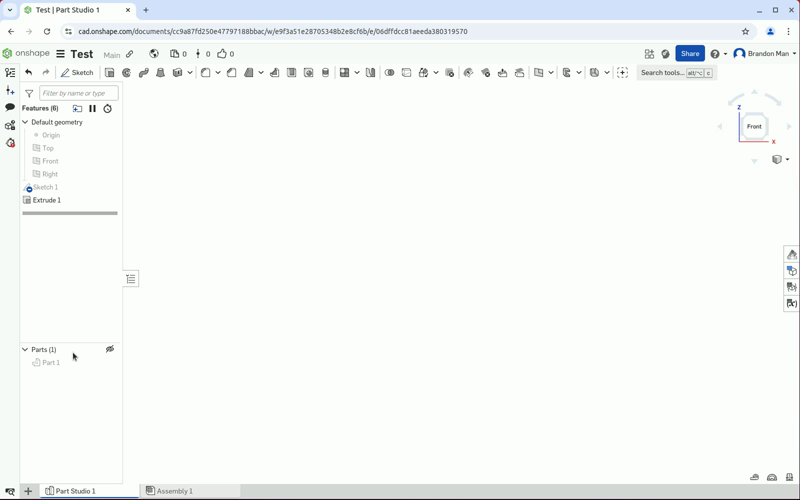
mouse_move(73, 352)
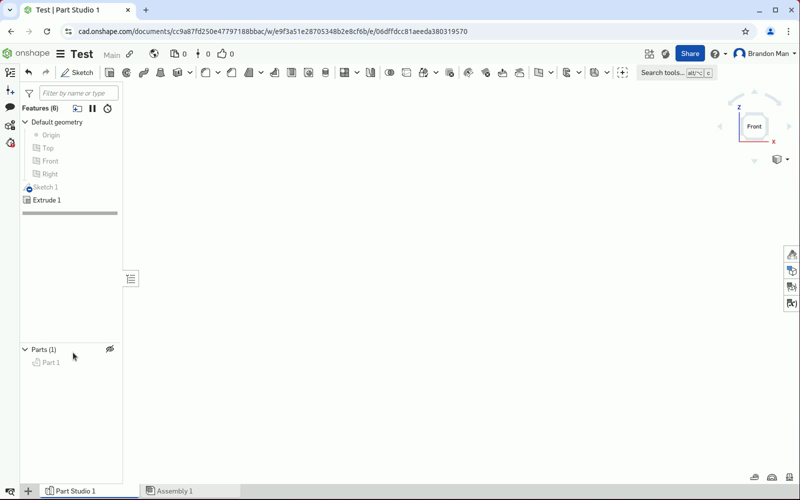
key(shift+y)
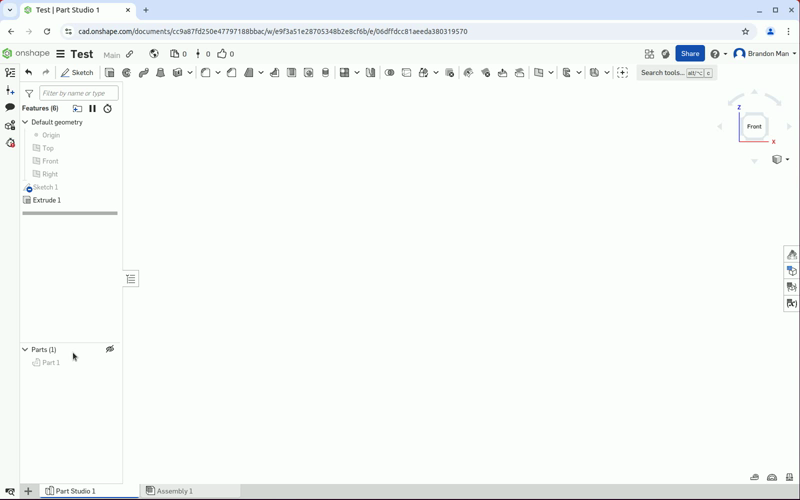
key(shift+s)
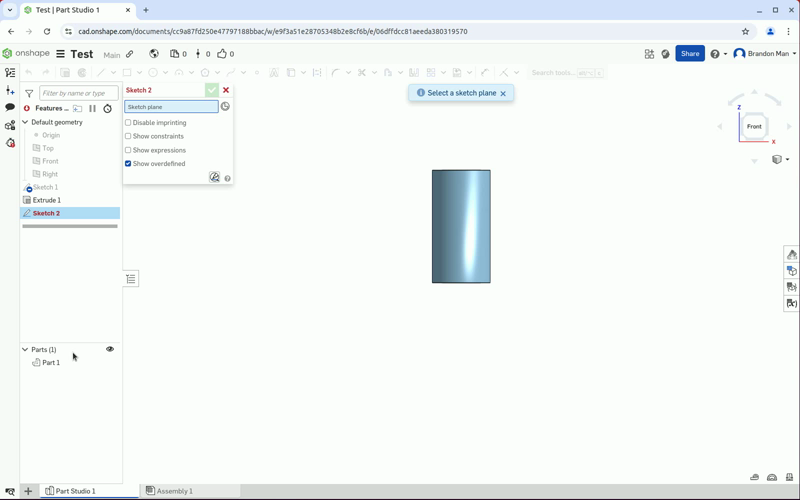
mouse_move(73, 163)
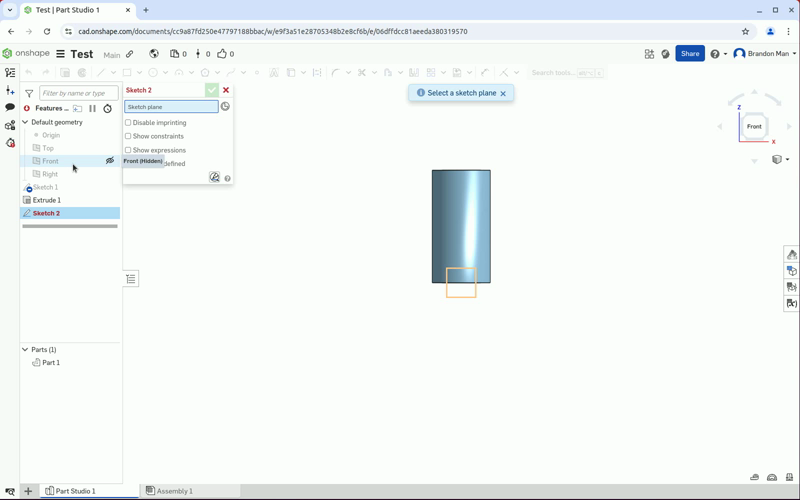
click(73, 163)
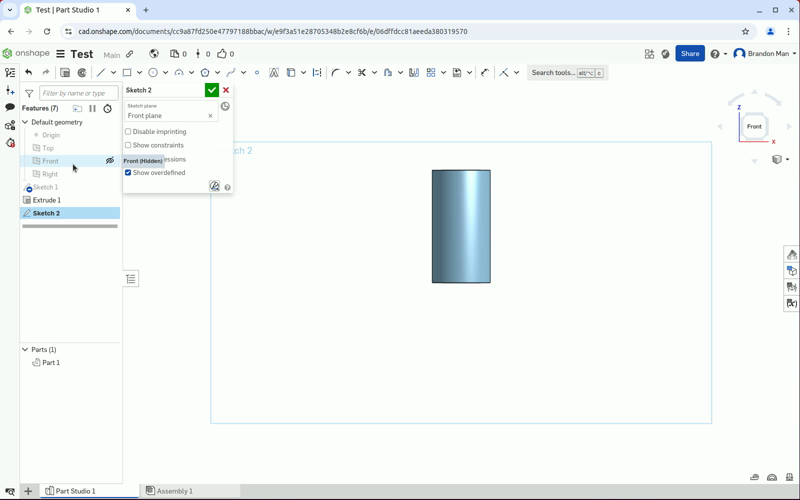
mouse_move(73, 352)
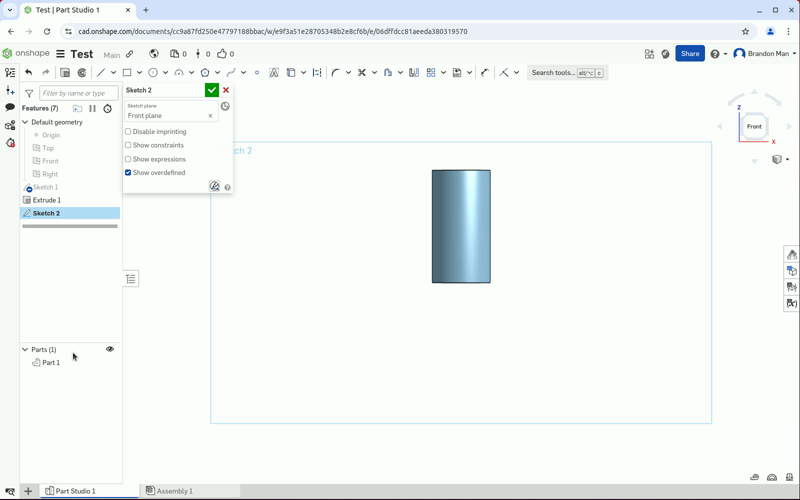
key(y)
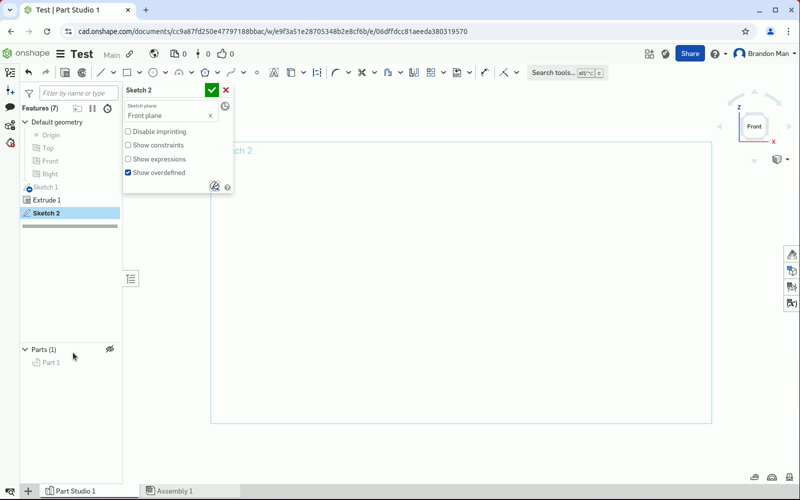
key(c)
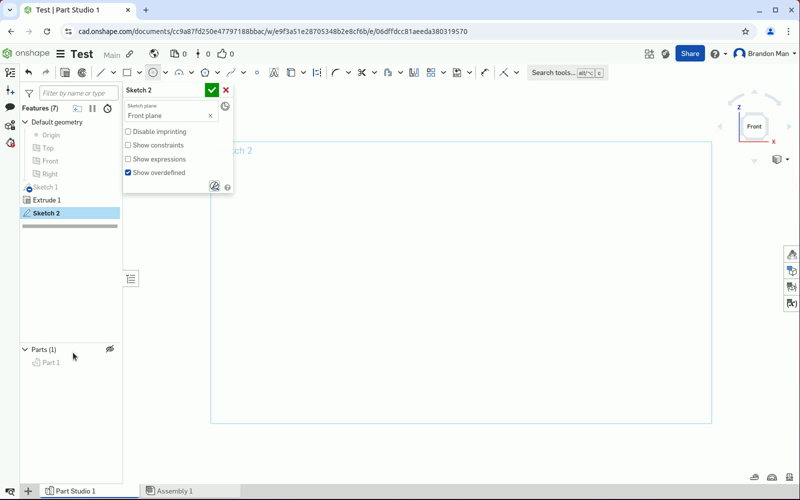
key_down(shift)
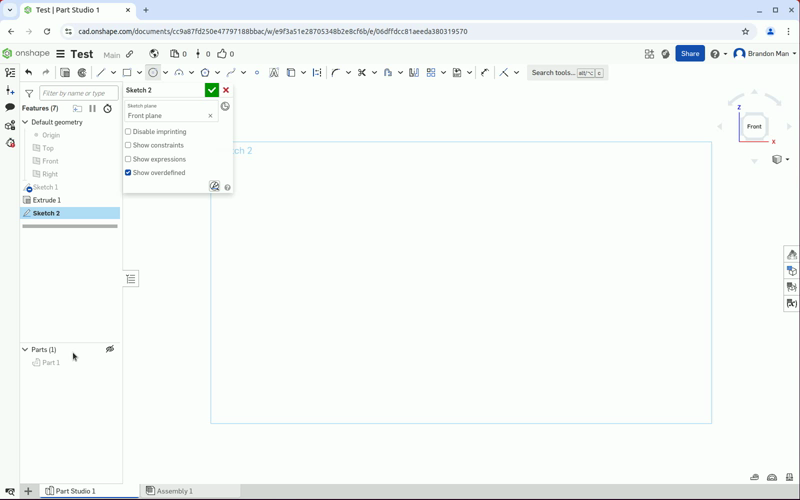
mouse_move(461, 238)
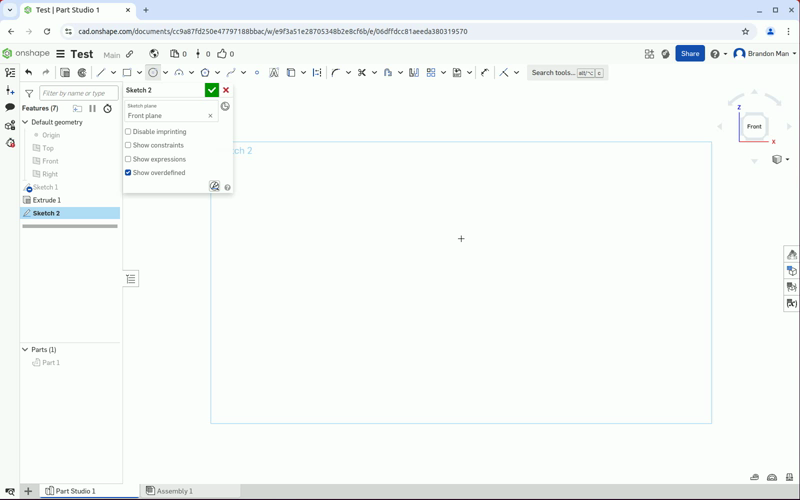
click(461, 238)
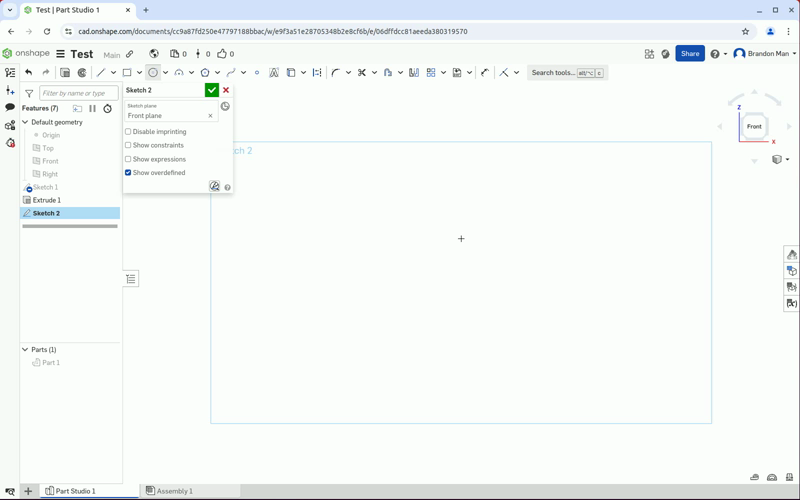
key_up(shift)
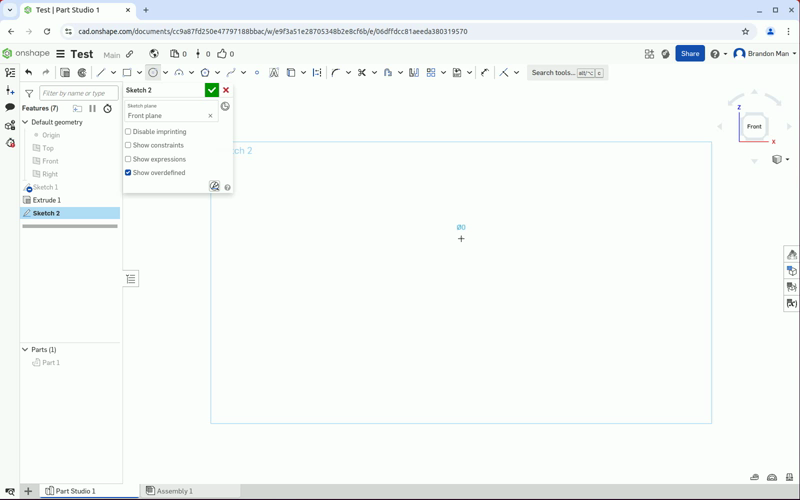
mouse_move(484, 238)
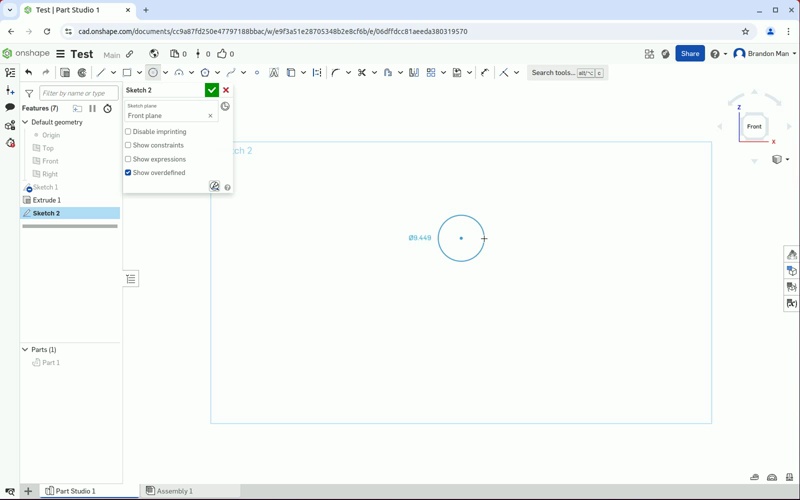
click(484, 238)
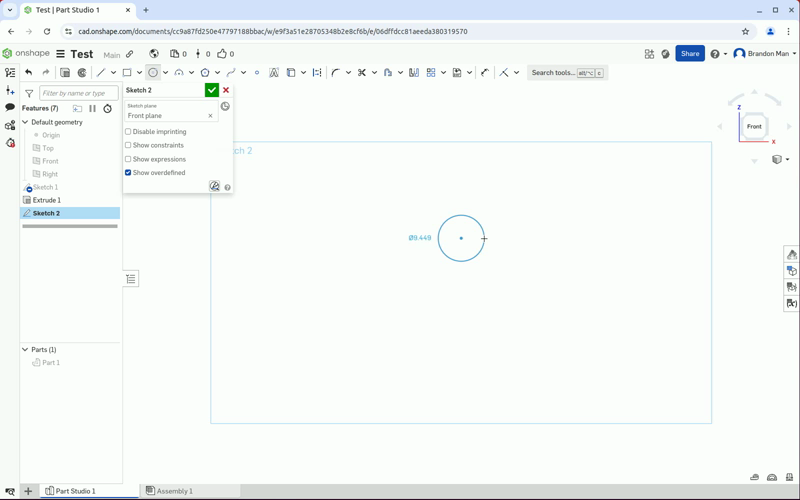
key(esc)
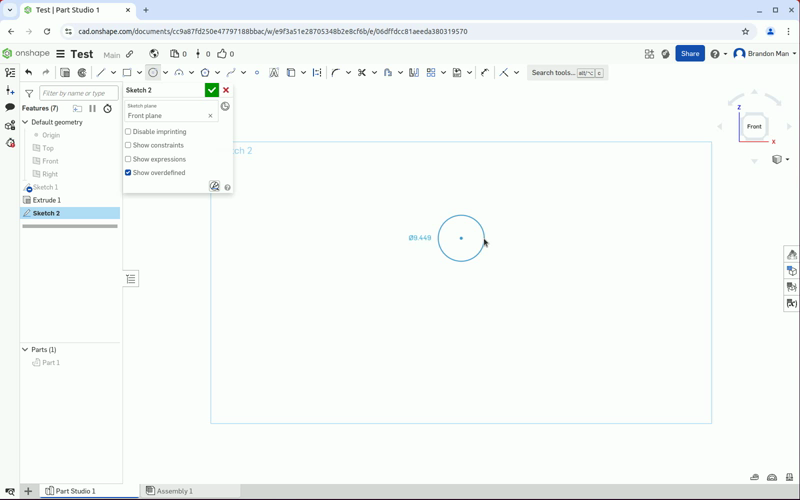
mouse_move(451, 232)
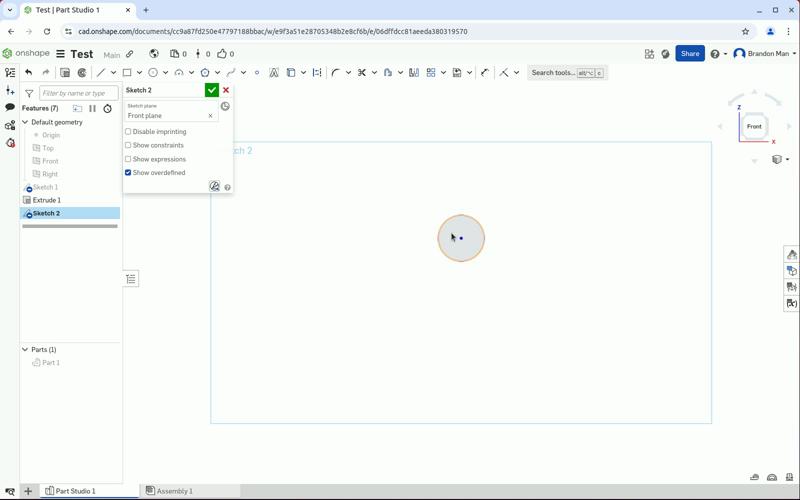
scroll(6)
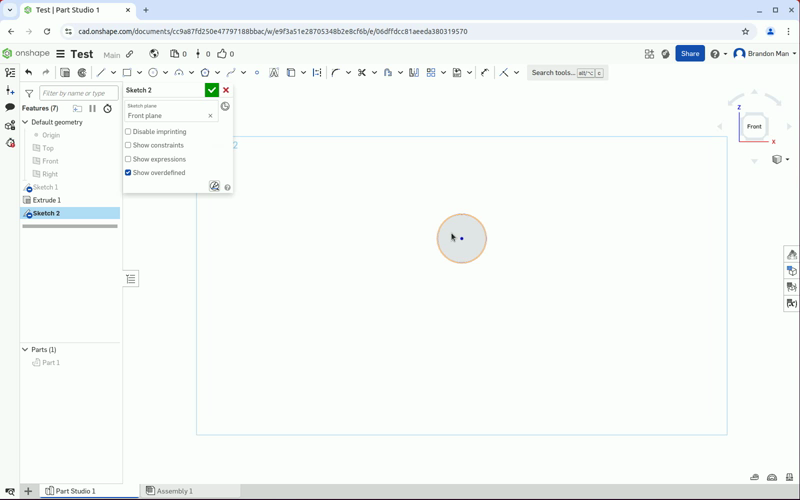
scroll(6)
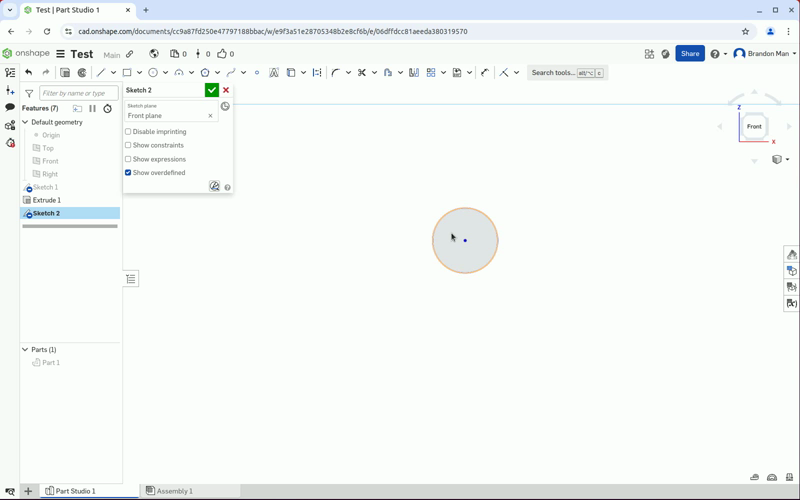
scroll(6)
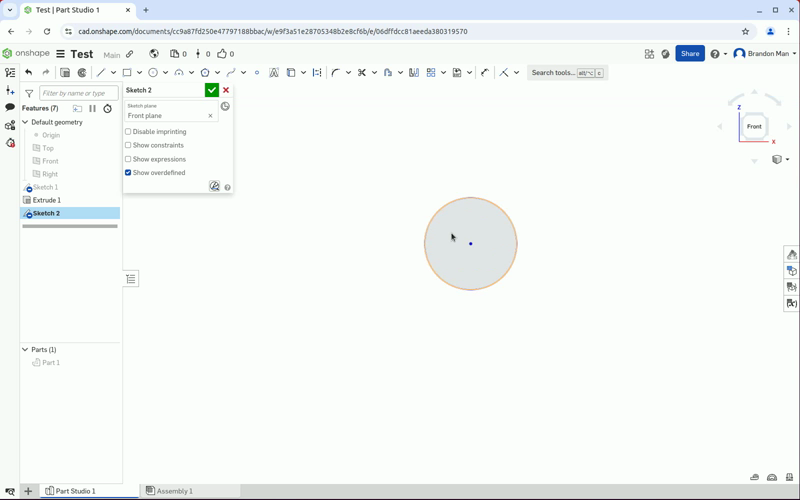
scroll(6)
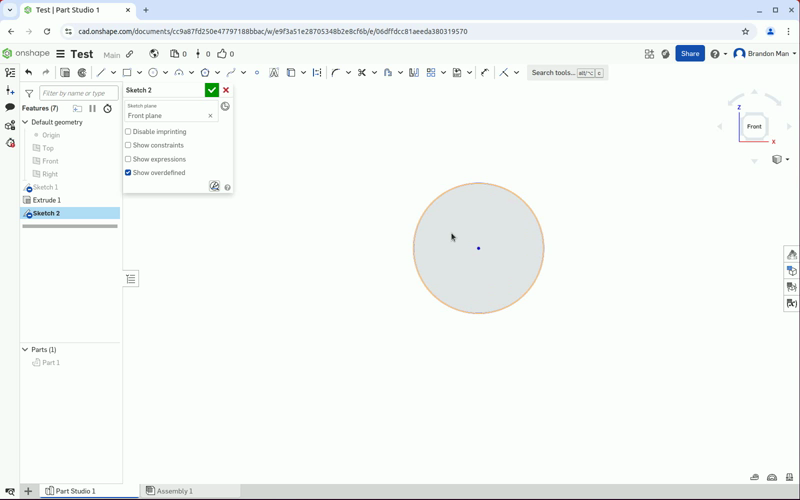
scroll(6)
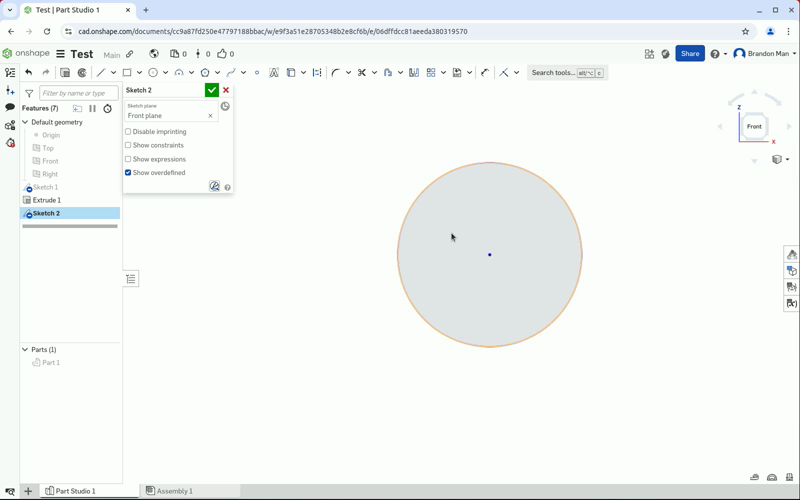
scroll(6)
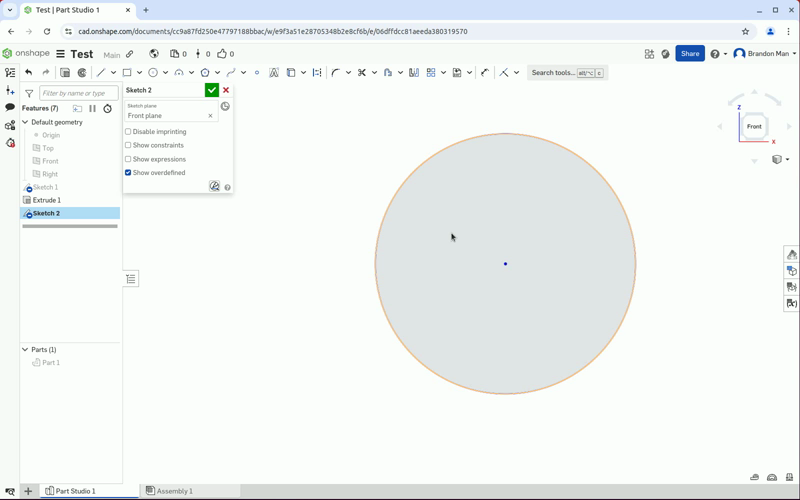
scroll(6)
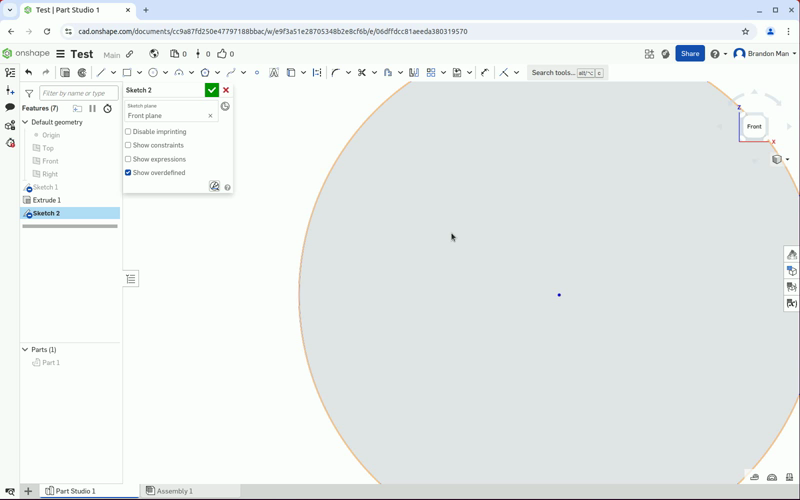
click(451, 232)
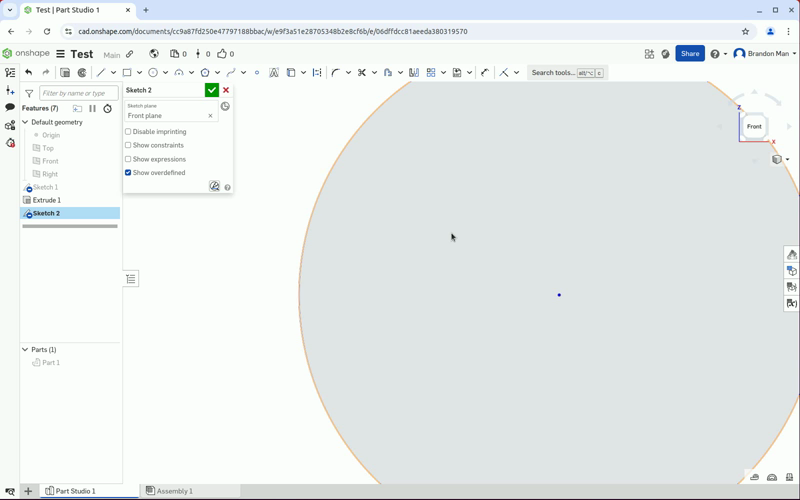
scroll(-6)
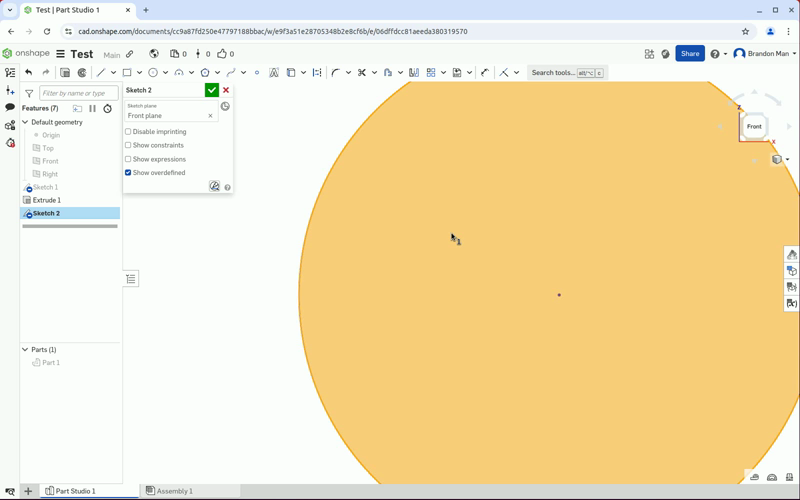
scroll(-6)
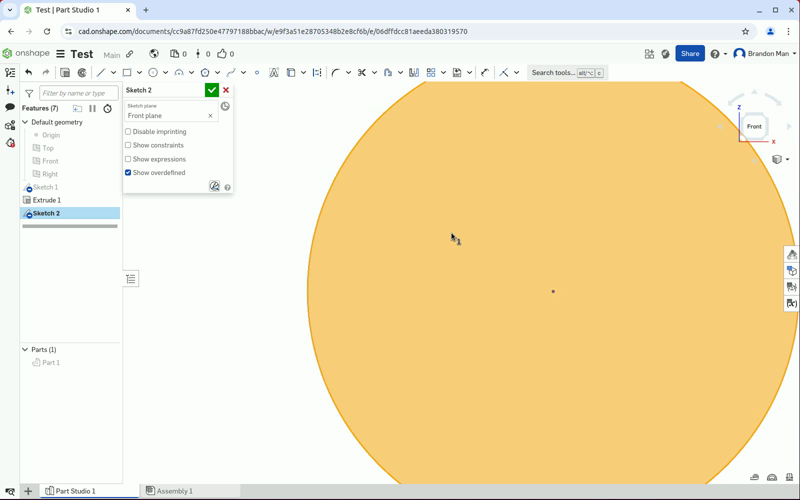
scroll(-6)
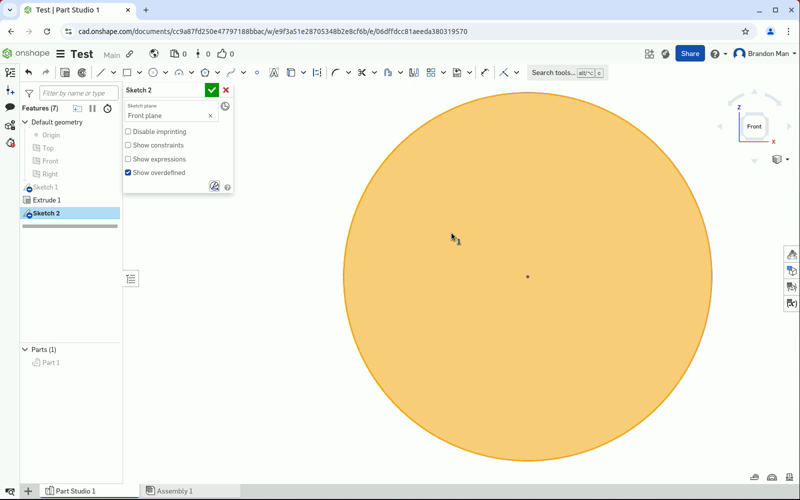
scroll(-6)
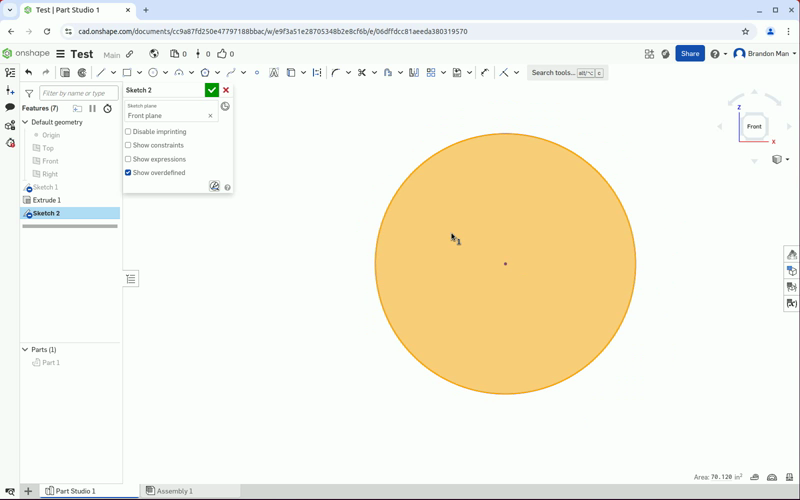
scroll(-6)
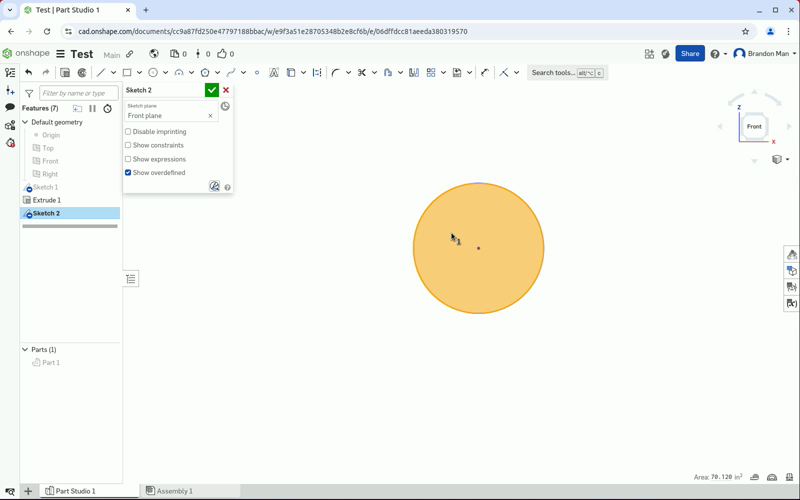
scroll(-6)
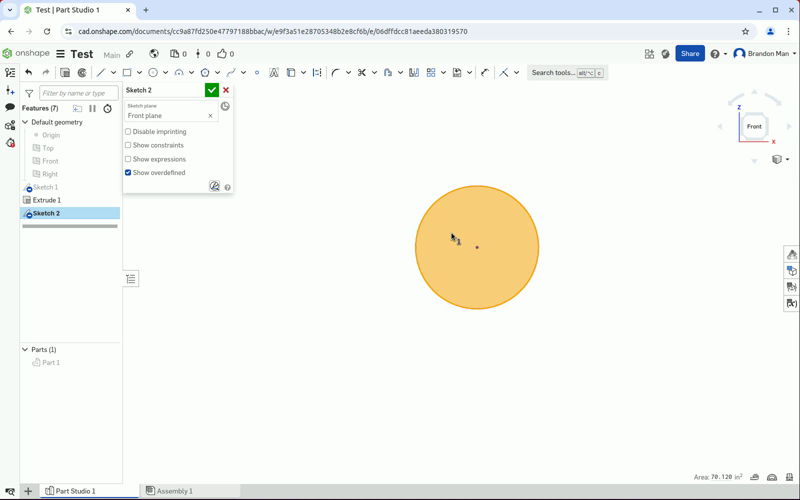
scroll(-6)
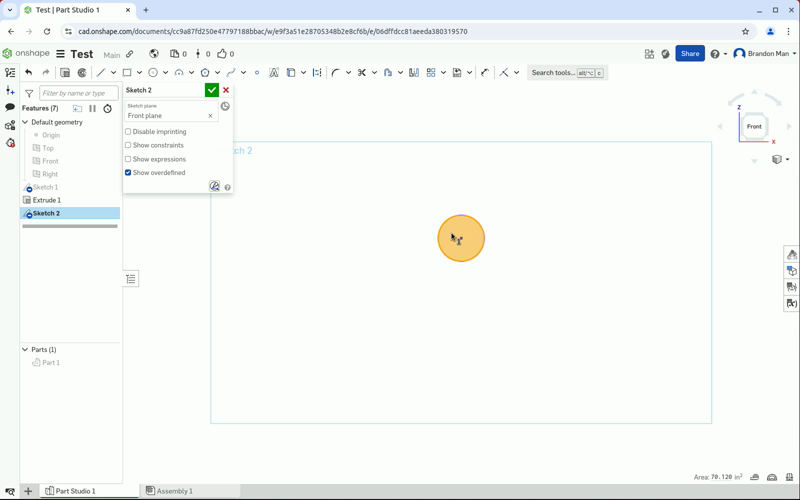
mouse_move(73, 352)
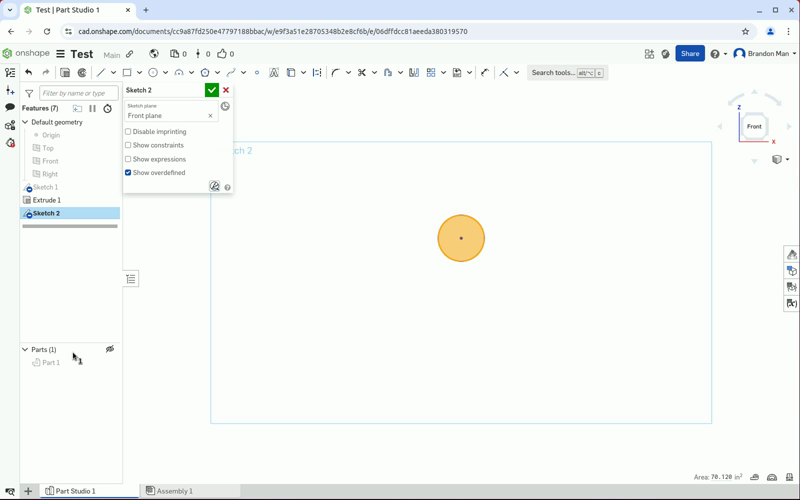
key(shift+y)
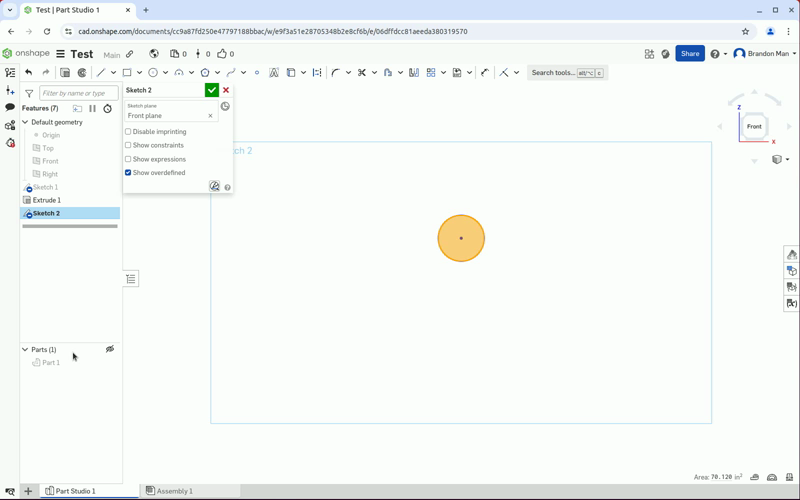
key(shift+e)
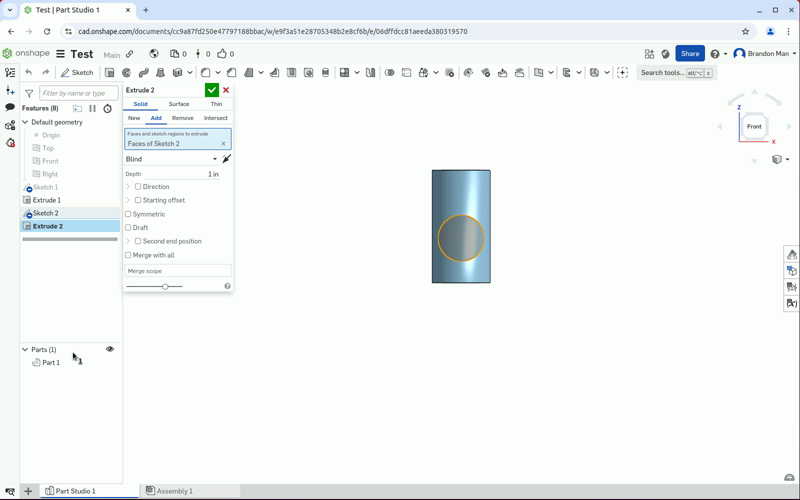
mouse_move(143, 106)
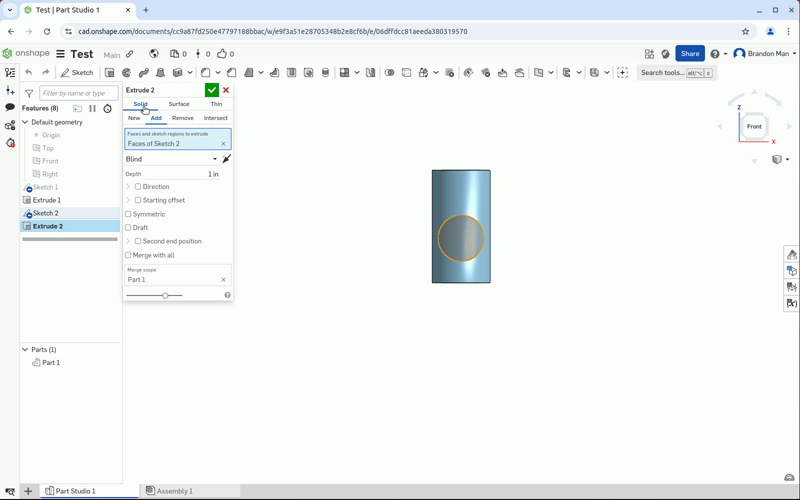
click(143, 106)
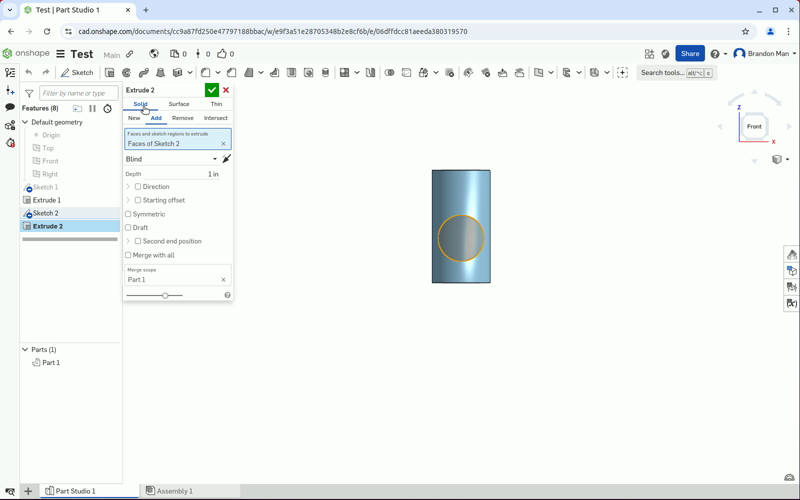
mouse_move(186, 120)
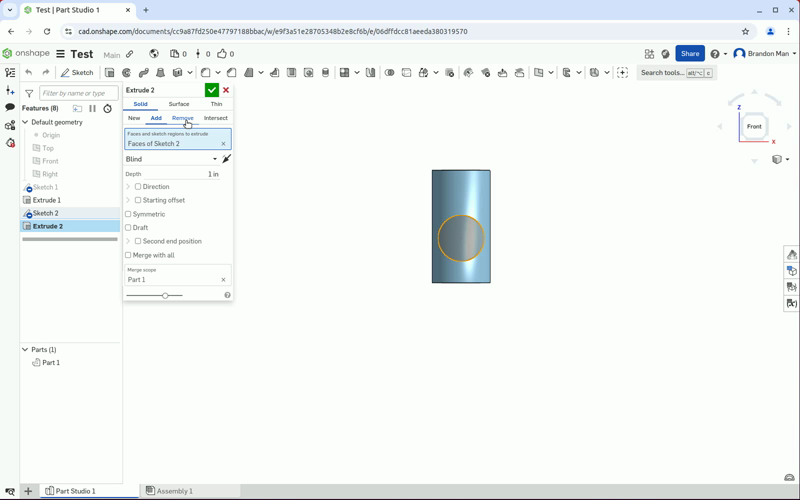
click(186, 120)
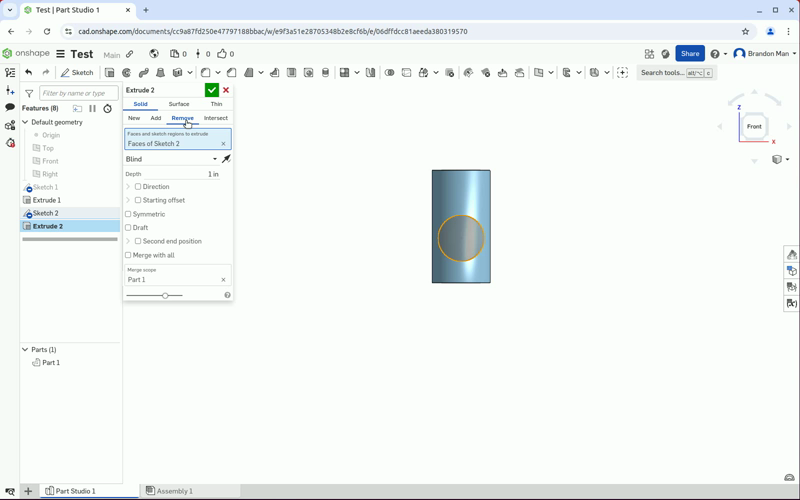
key(tab, 4)
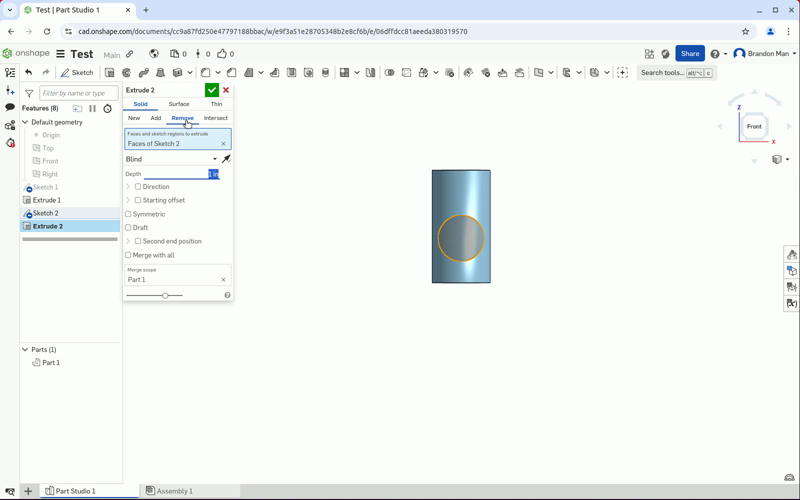
text(8.425)
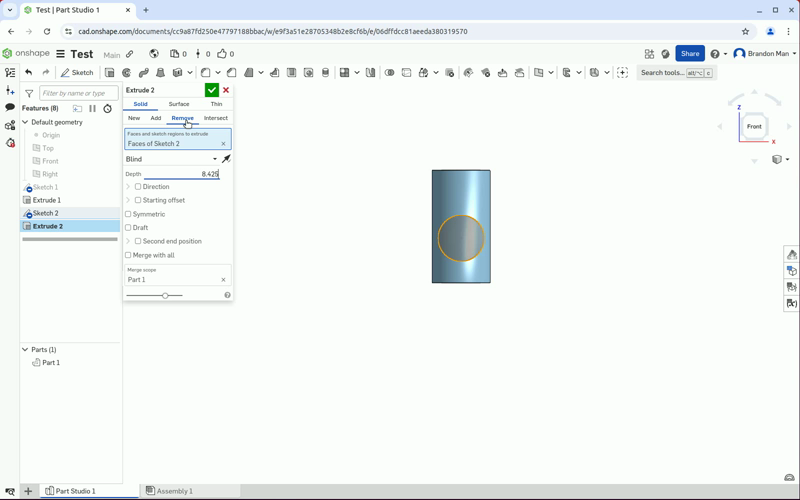
key(tab, 3)
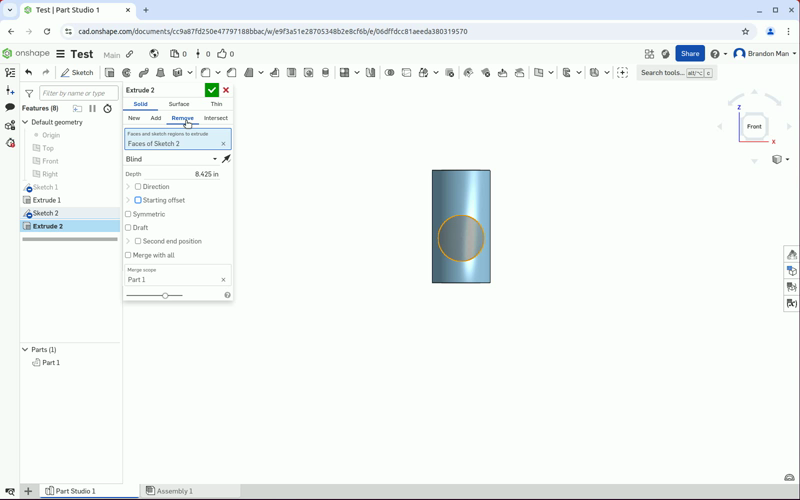
key(tab, 2)
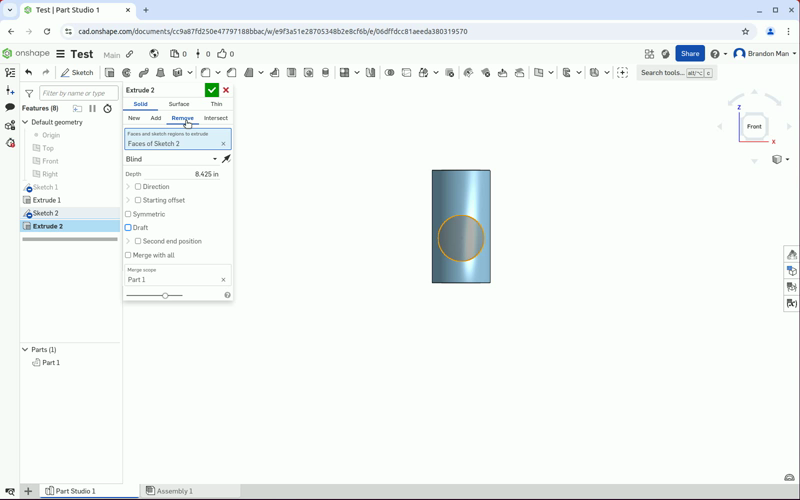
key(space)
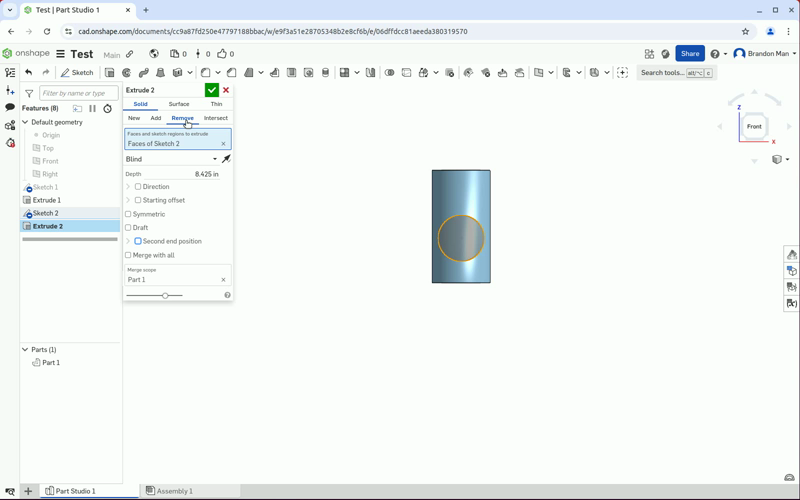
key(tab, 3)
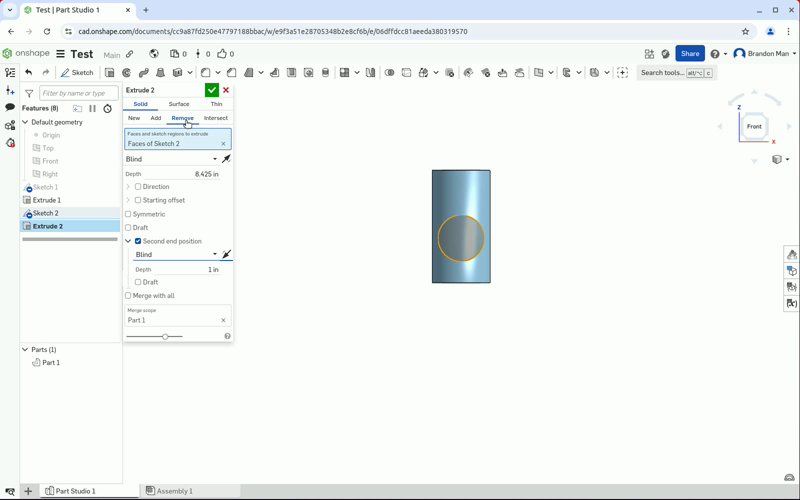
text(10.832)
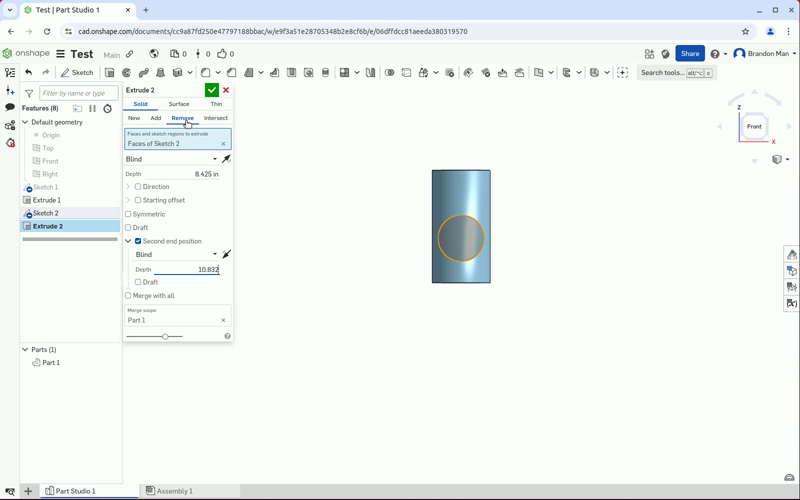
key(tab, 2)
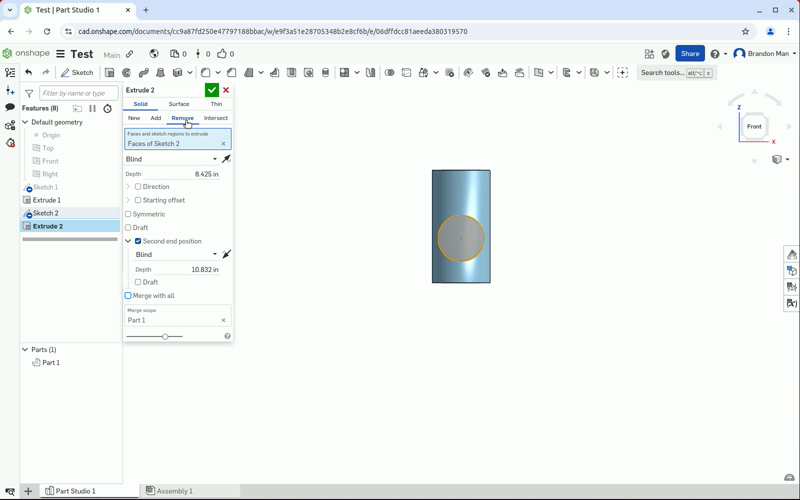
key(space)
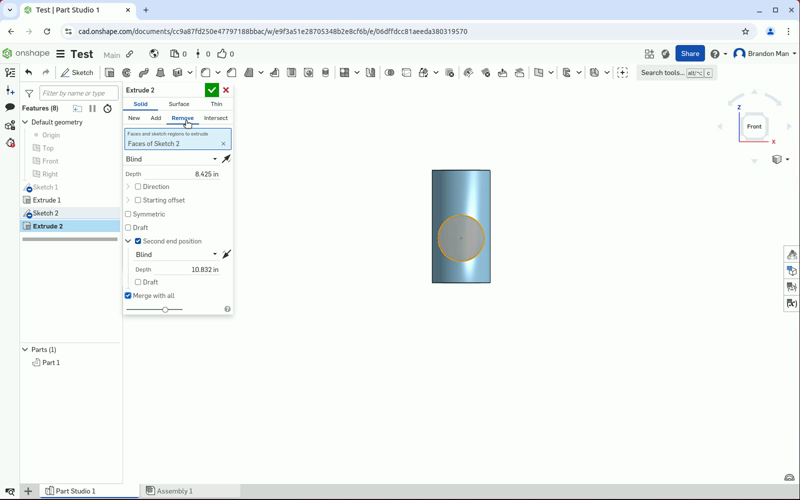
key(enter)
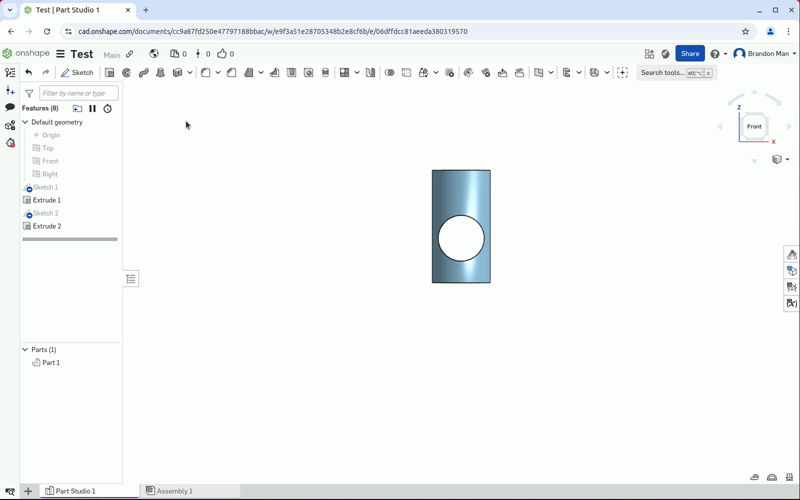
key(shift+h)
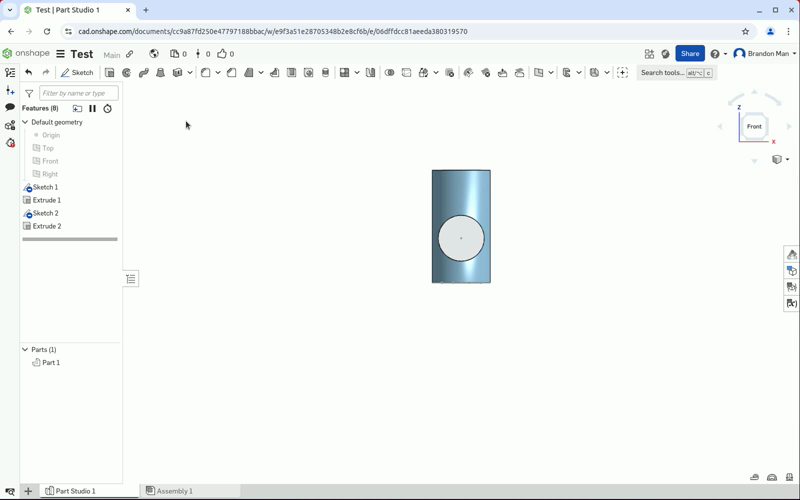
key(shift+h)
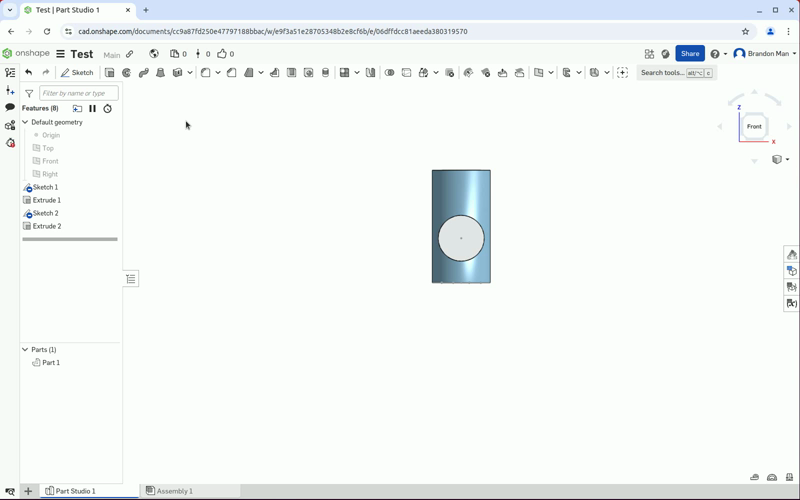
key(shift+7)
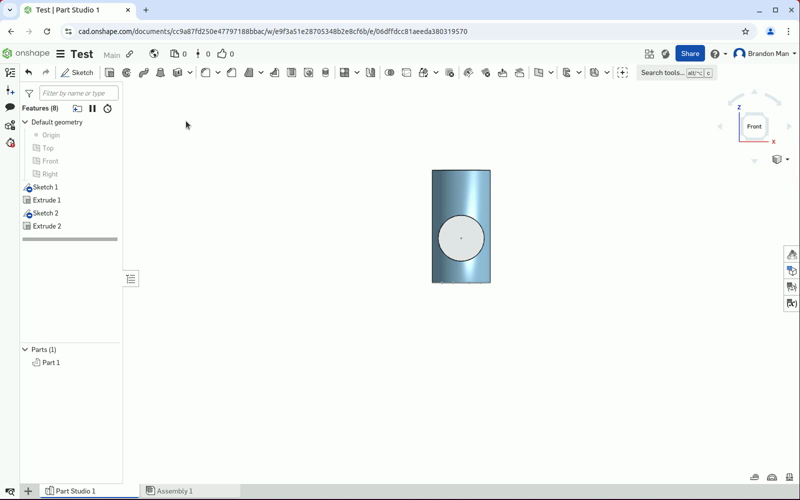
key(left, 2)
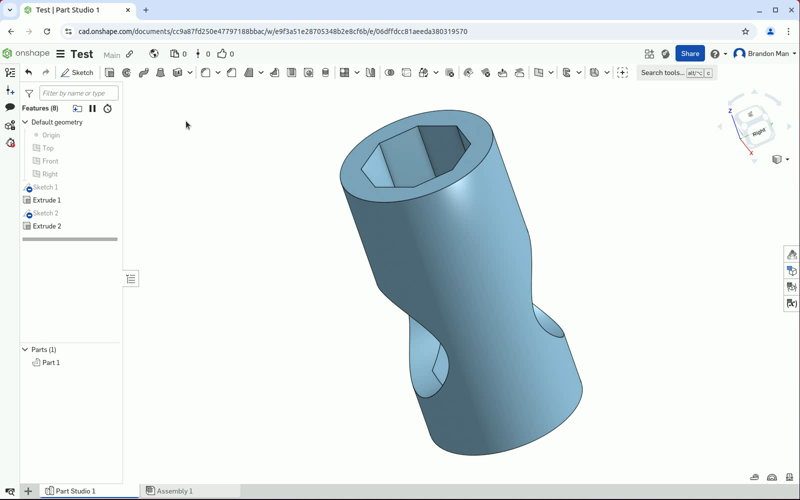
key(down, 2)
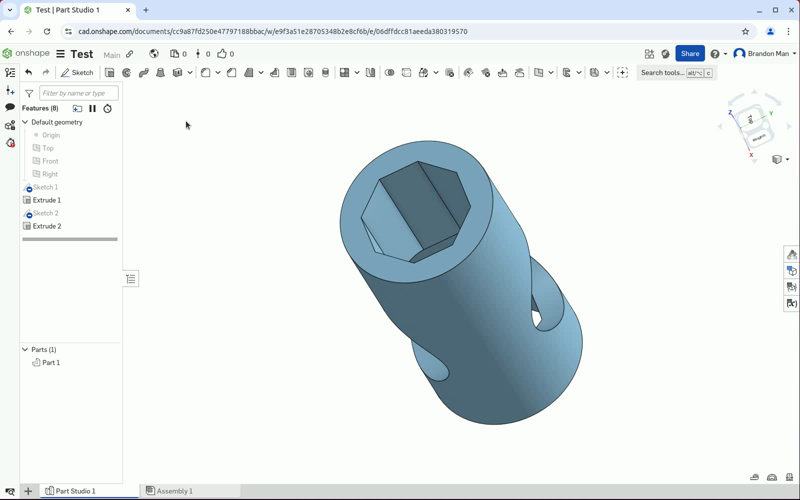
key(up, 2)
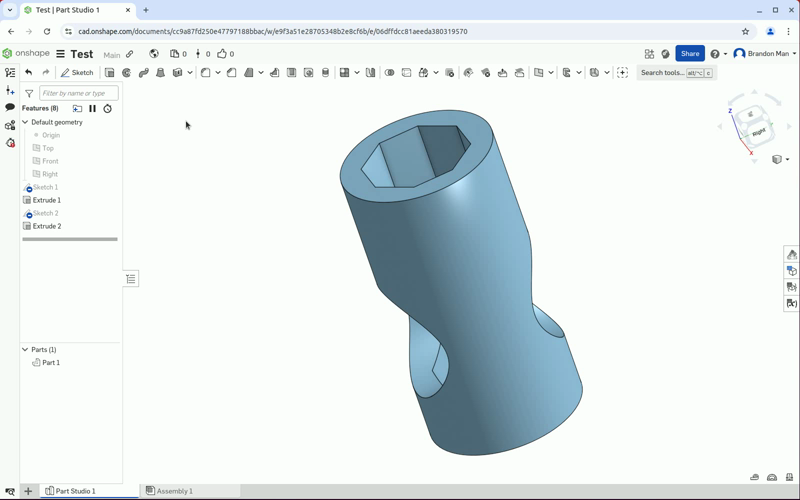
key(right, 2)
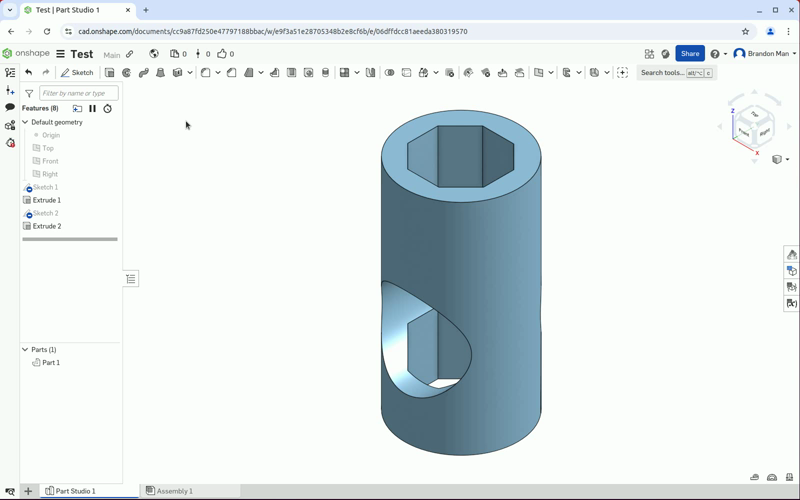
mouse_move(73, 189)
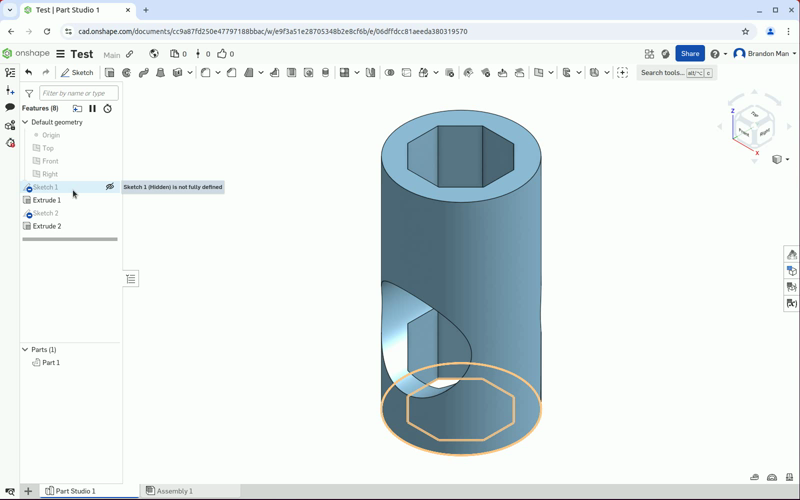
click(73, 189)